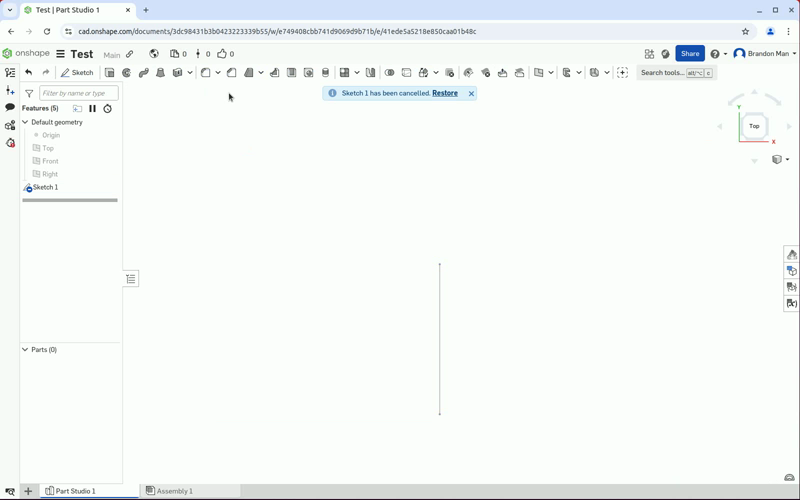
key(shift+h)
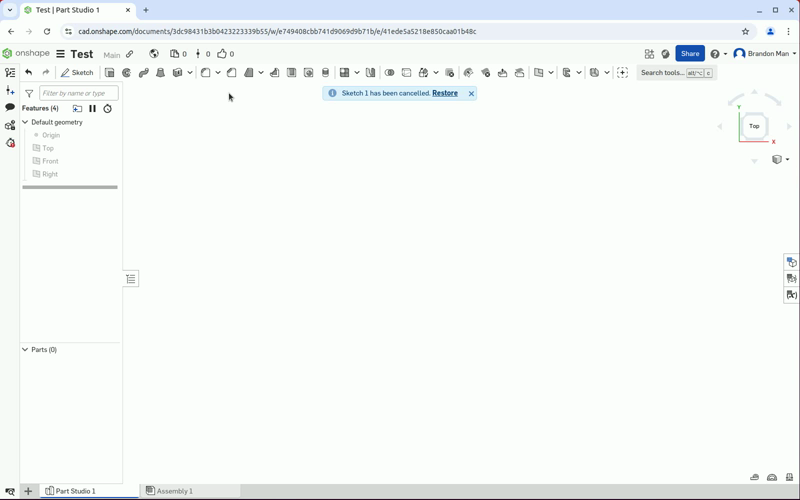
mouse_move(73, 352)
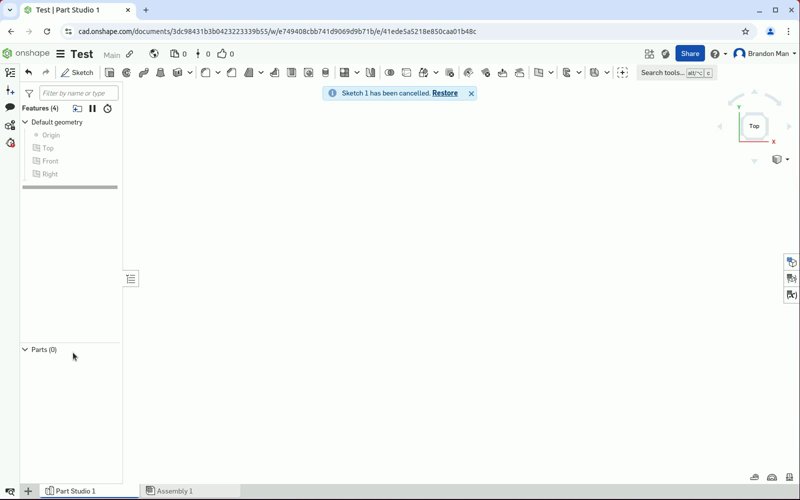
key(y)
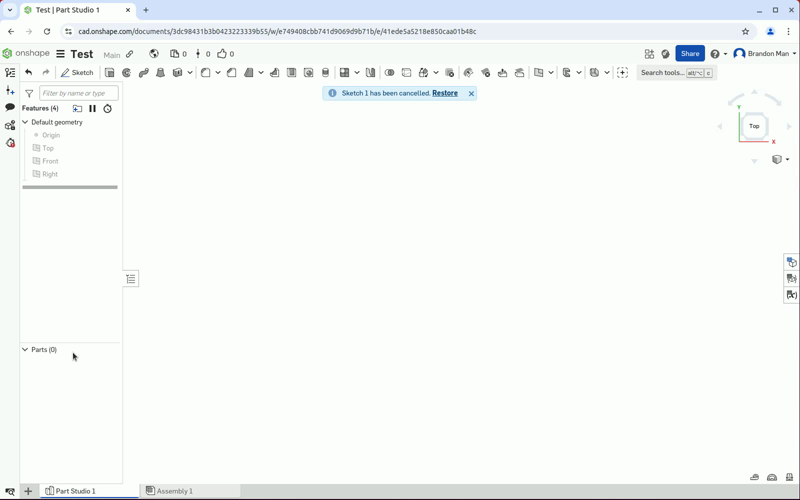
key(shift+p)
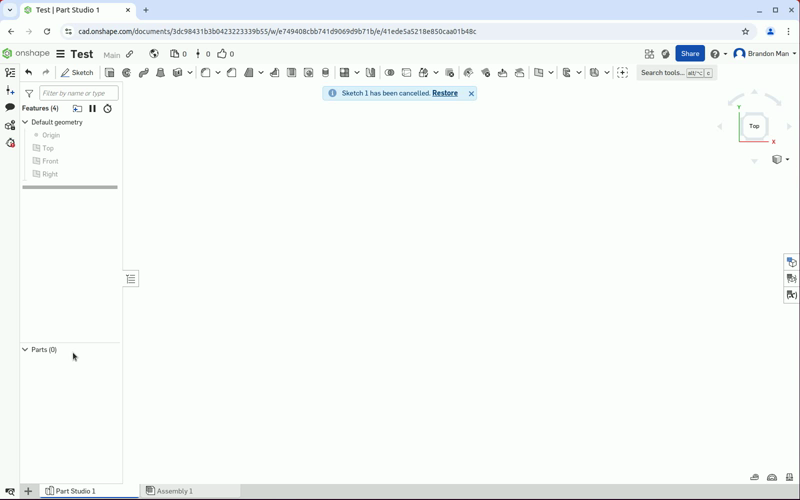
key(space)
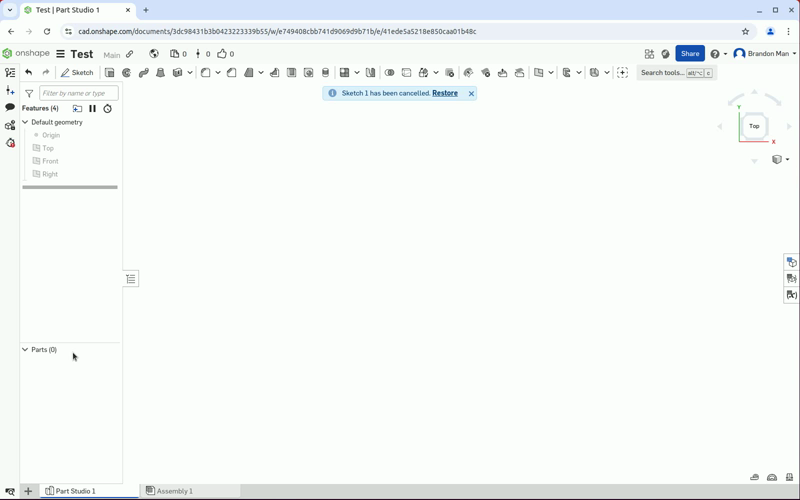
key_down(shift)
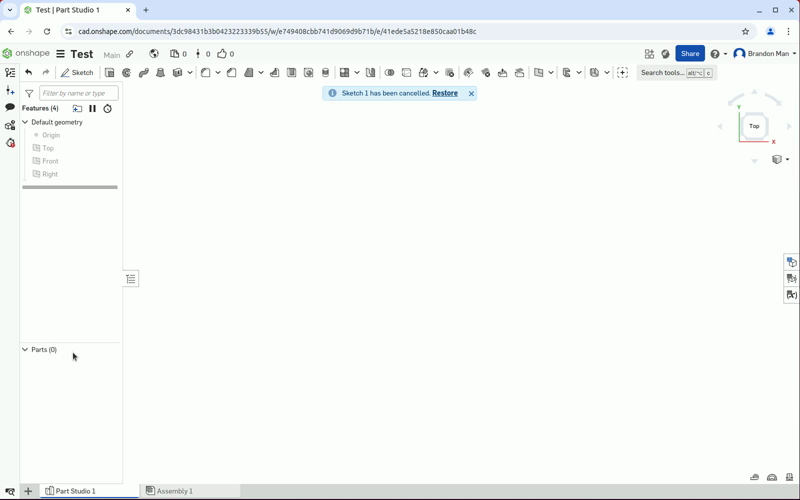
key(up)
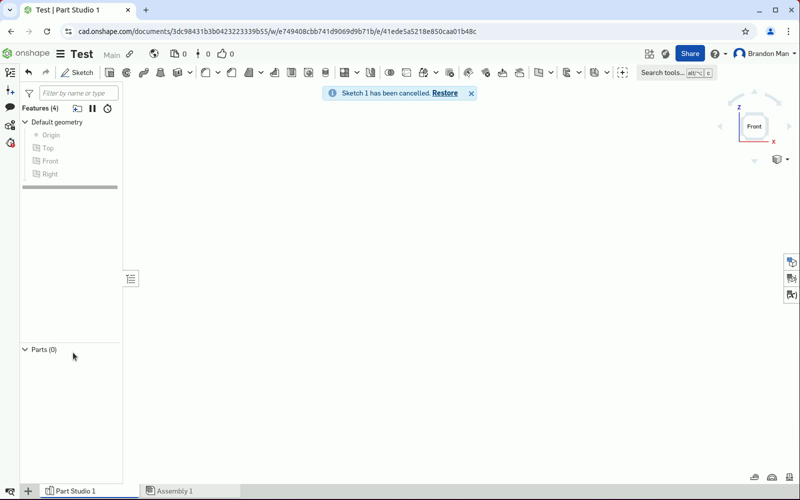
key_up(shift)
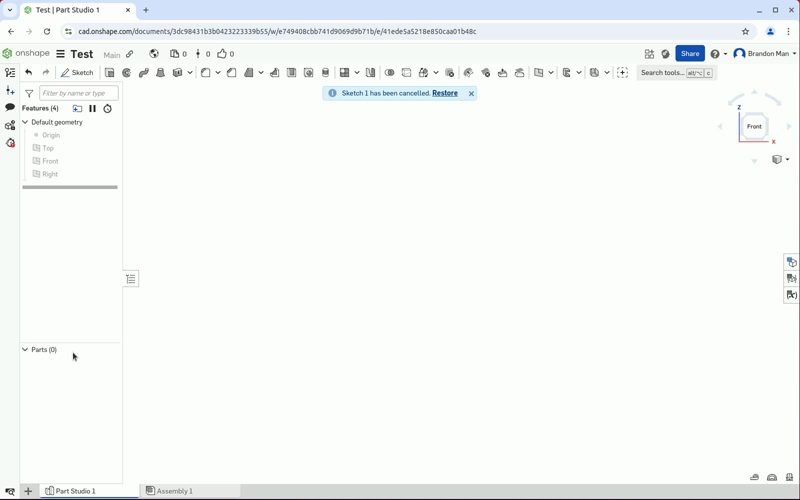
mouse_move(73, 352)
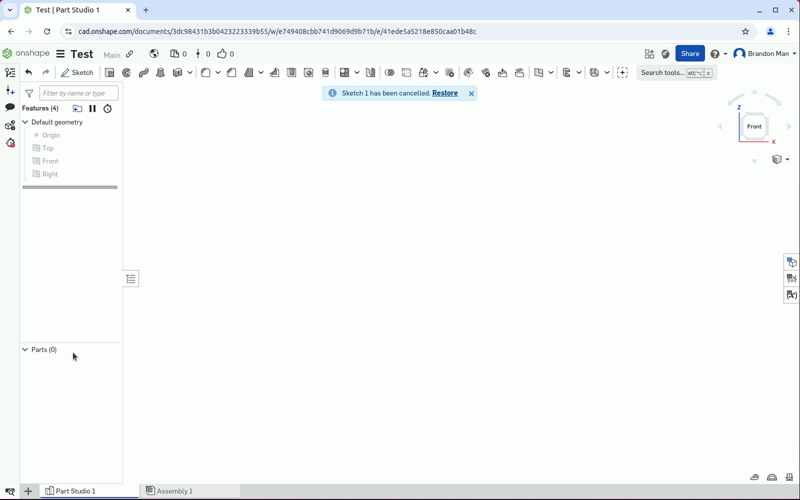
key(shift+y)
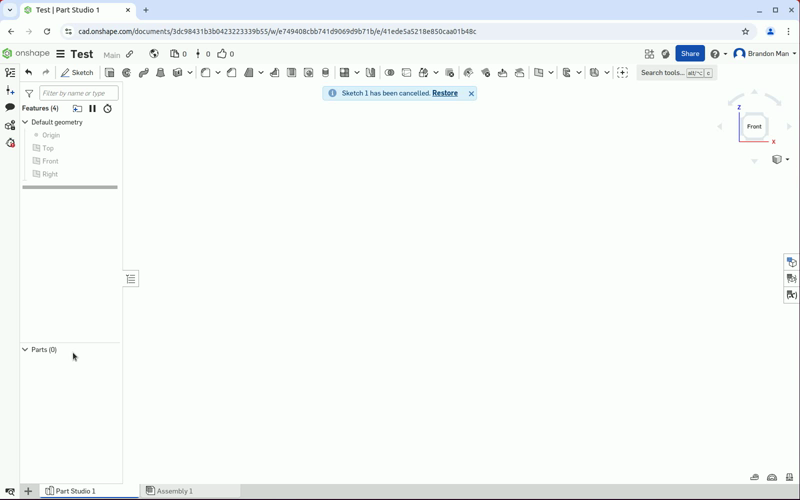
key(shift+s)
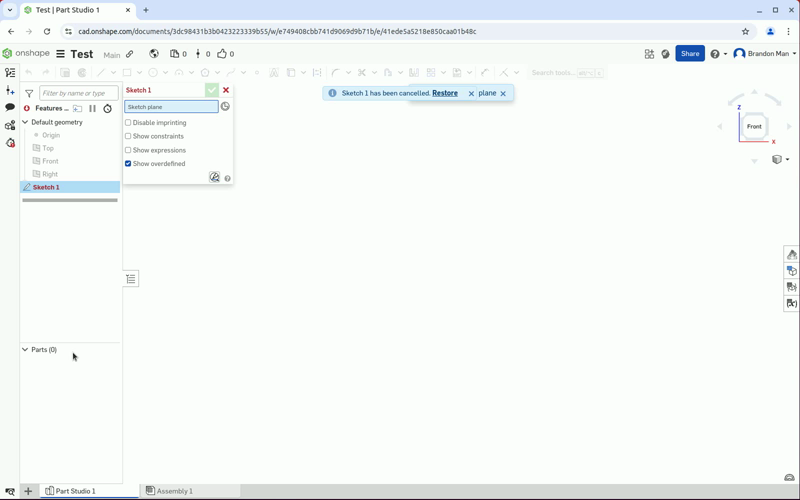
mouse_move(73, 163)
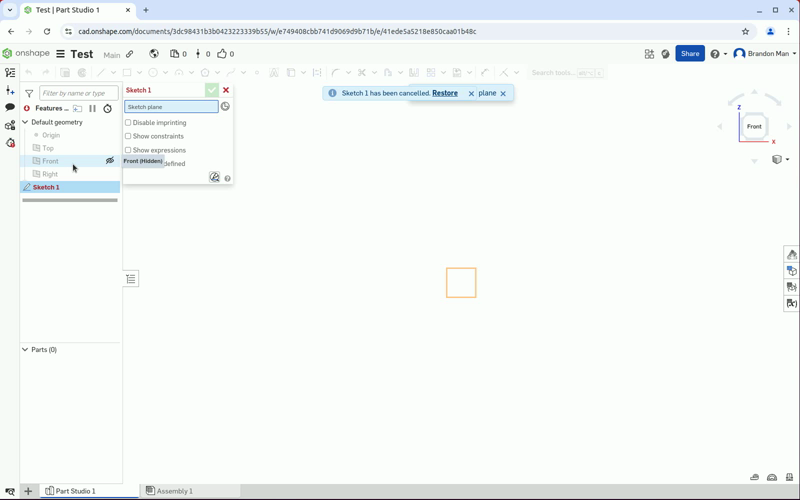
click(73, 163)
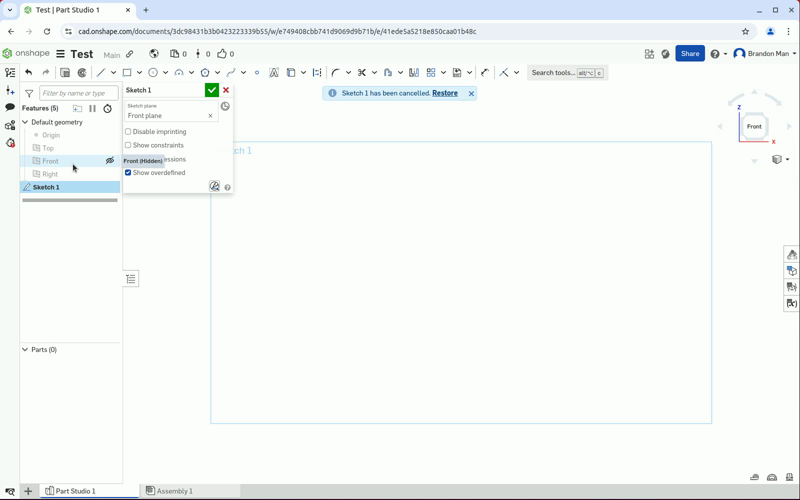
mouse_move(73, 352)
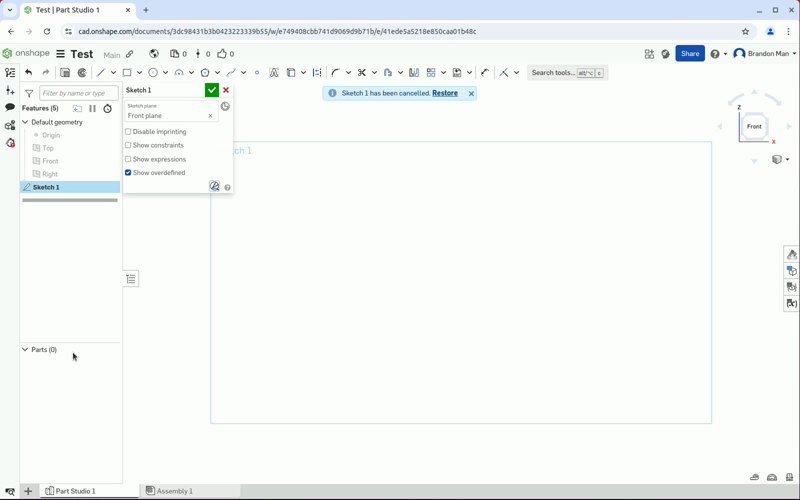
key(y)
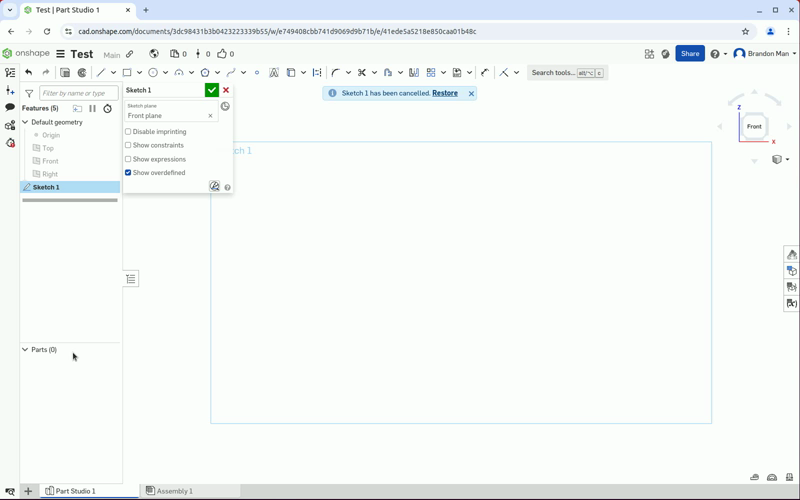
key(l)
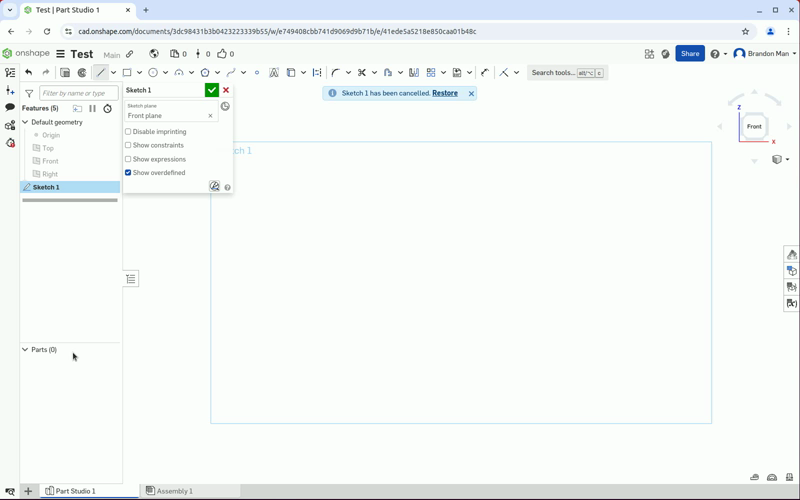
key_down(shift)
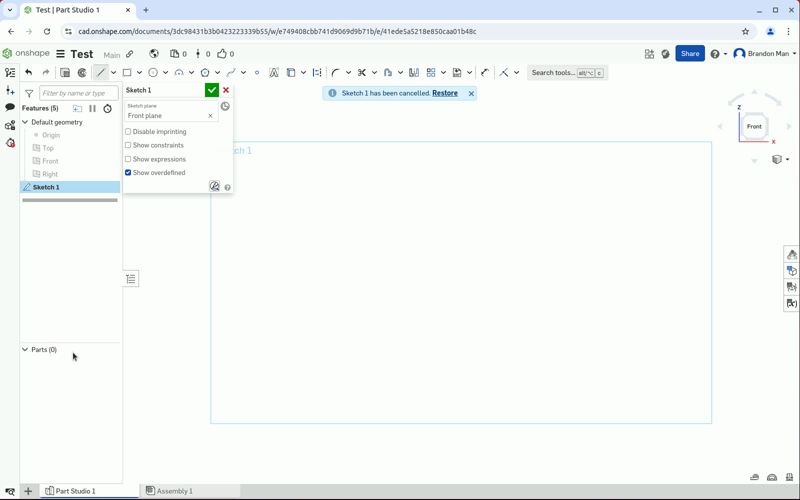
mouse_move(348, 369)
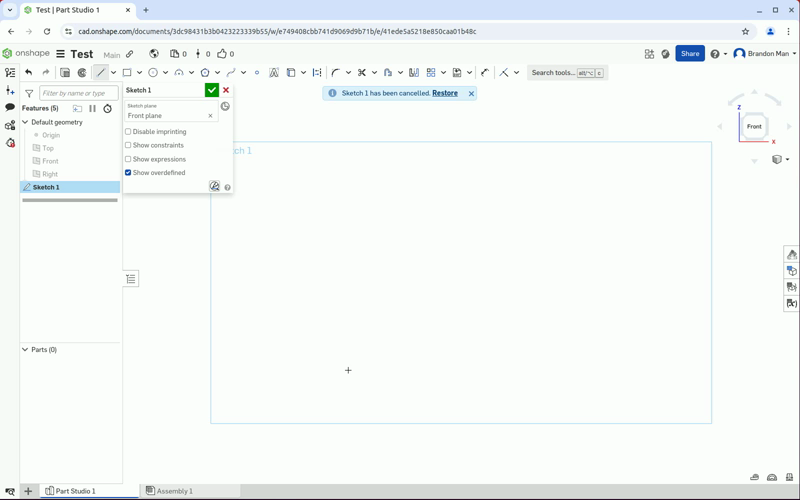
click(348, 369)
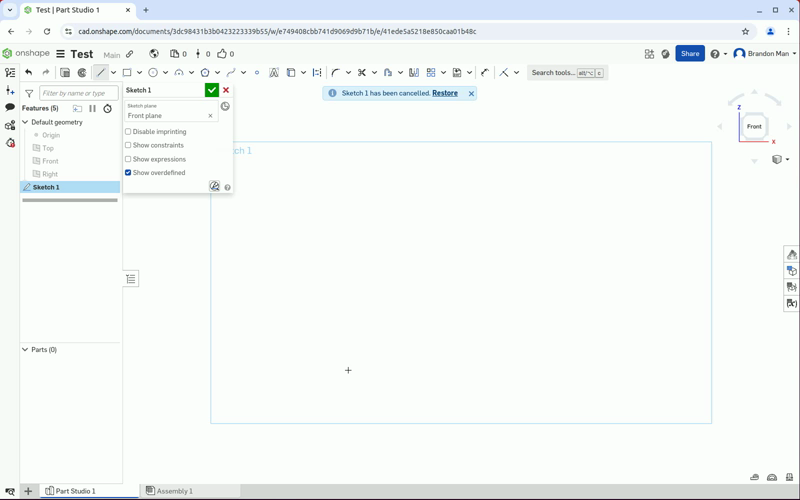
key_up(shift)
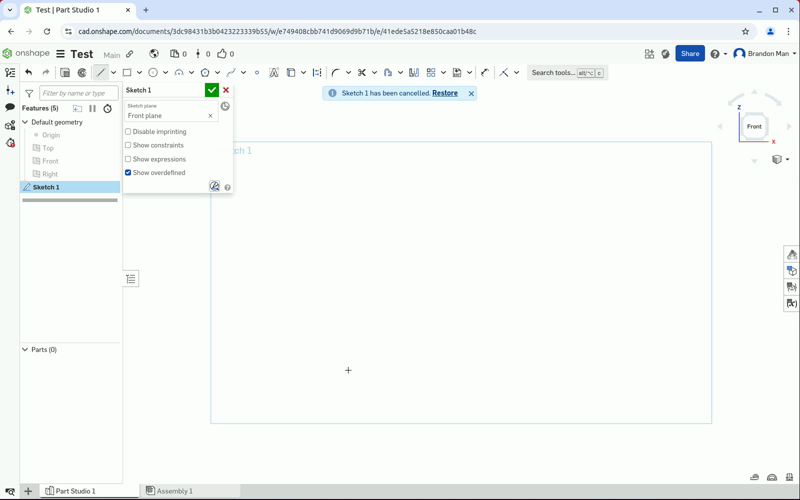
key_down(shift)
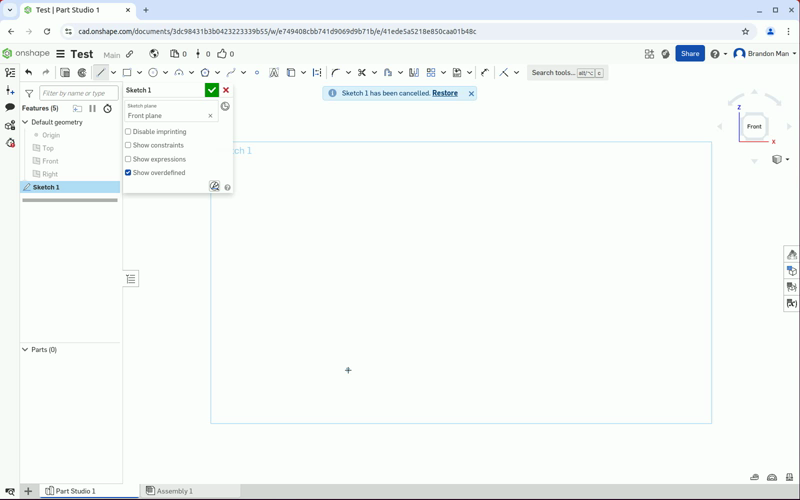
mouse_move(487, 369)
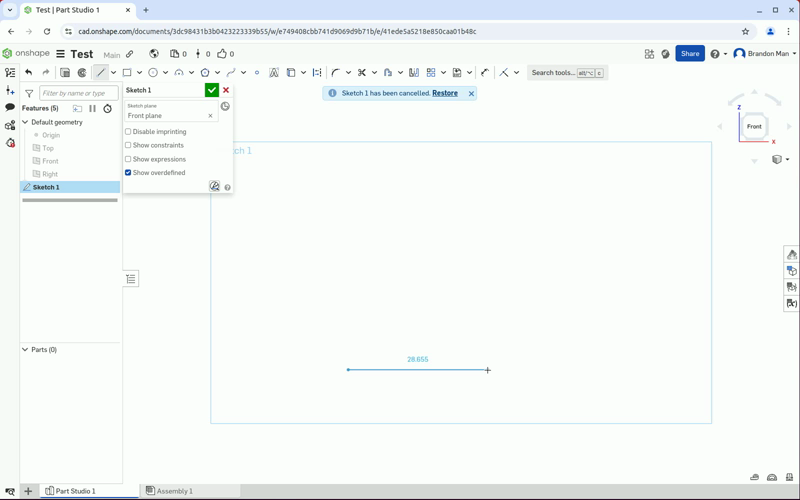
click(487, 369)
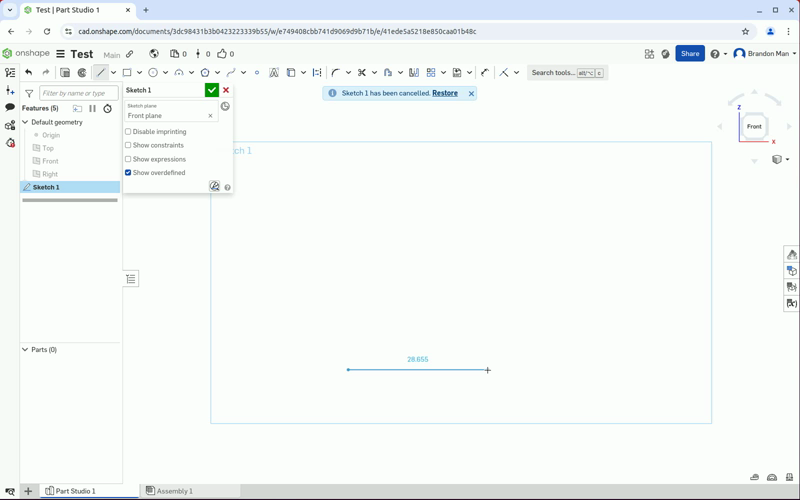
key_up(shift)
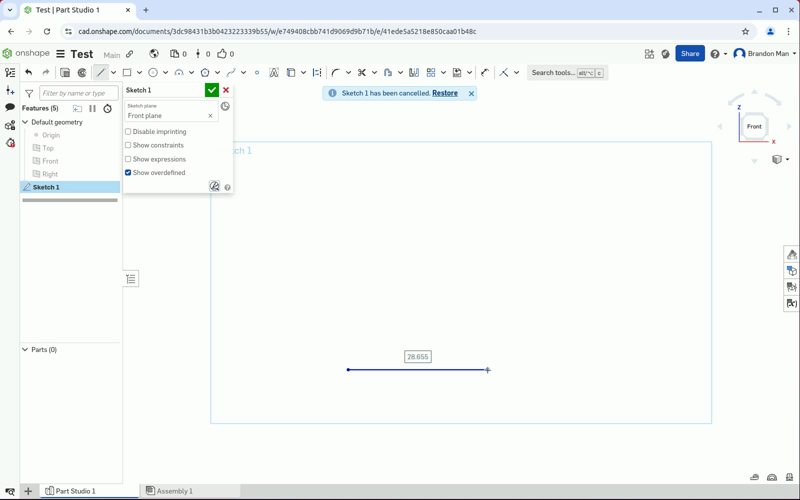
key_down(shift)
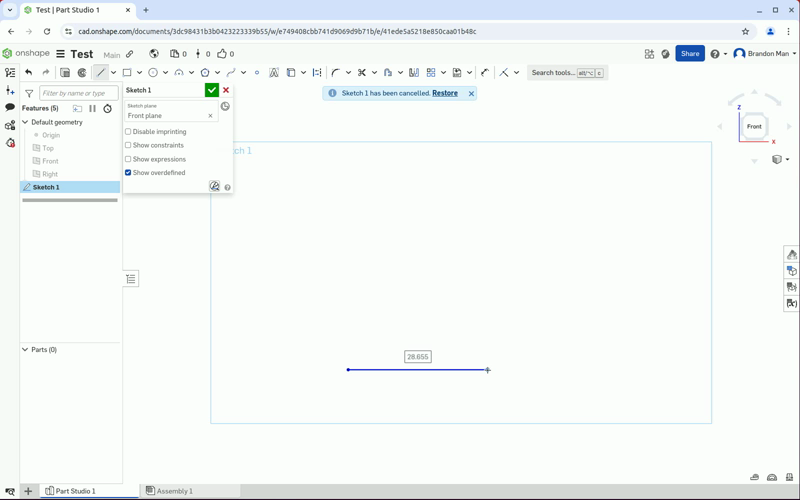
mouse_move(517, 369)
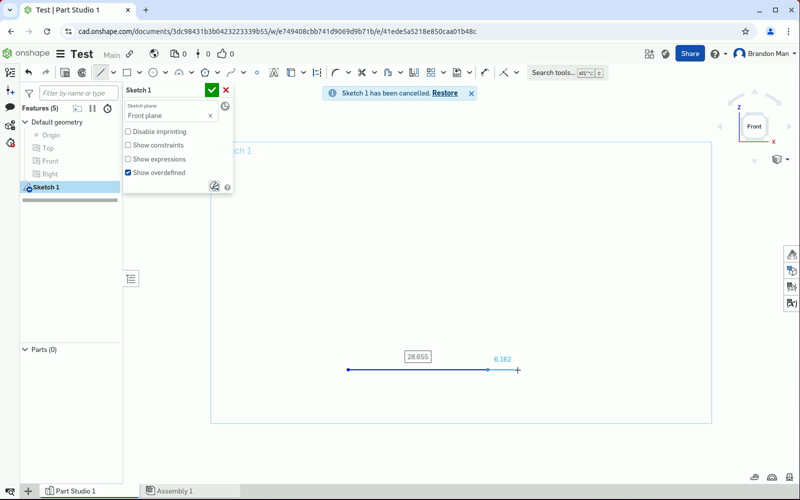
mouse_move(487, 322)
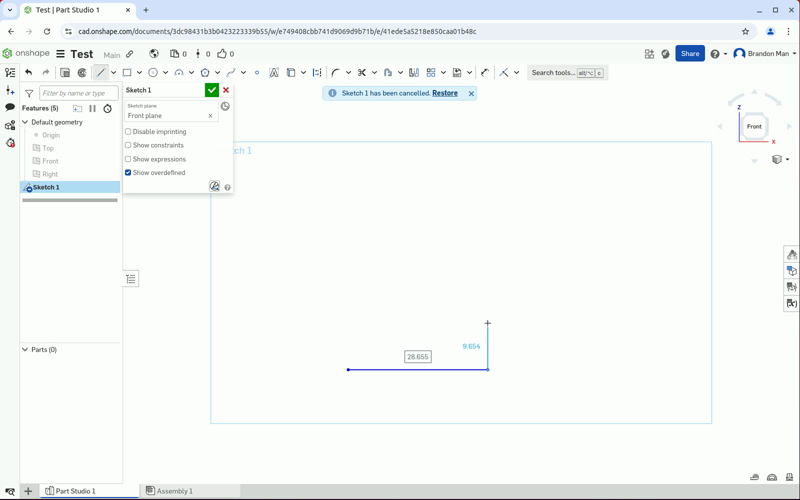
click(487, 322)
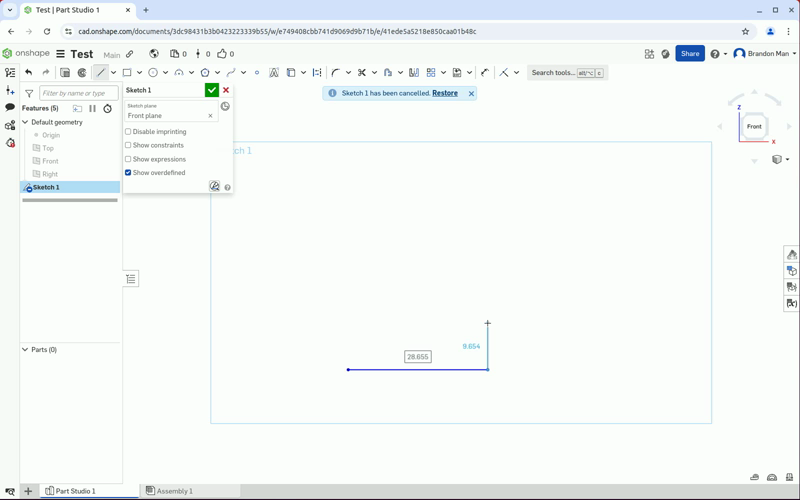
key_up(shift)
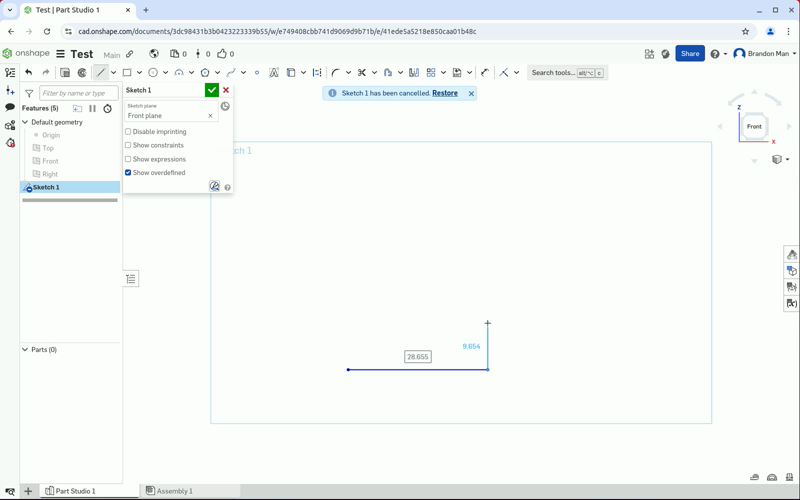
key_down(shift)
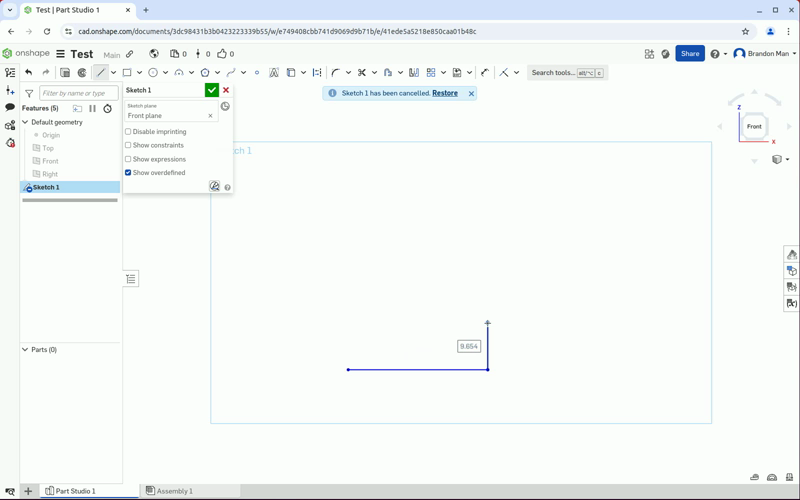
mouse_move(517, 322)
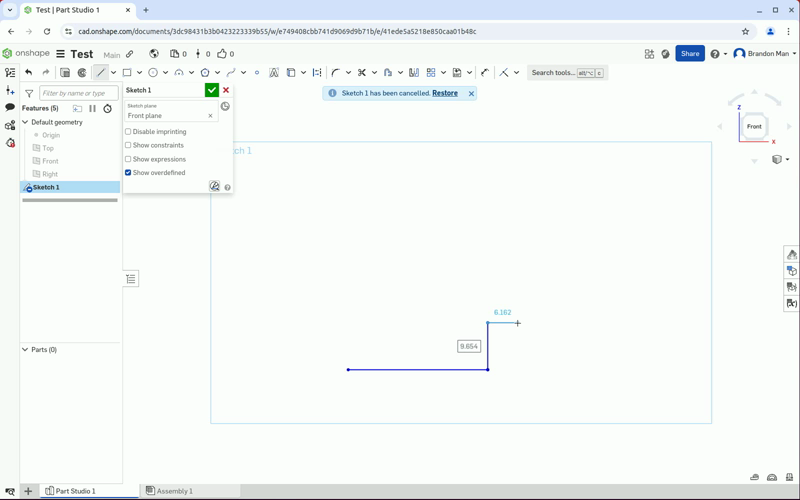
mouse_move(440, 322)
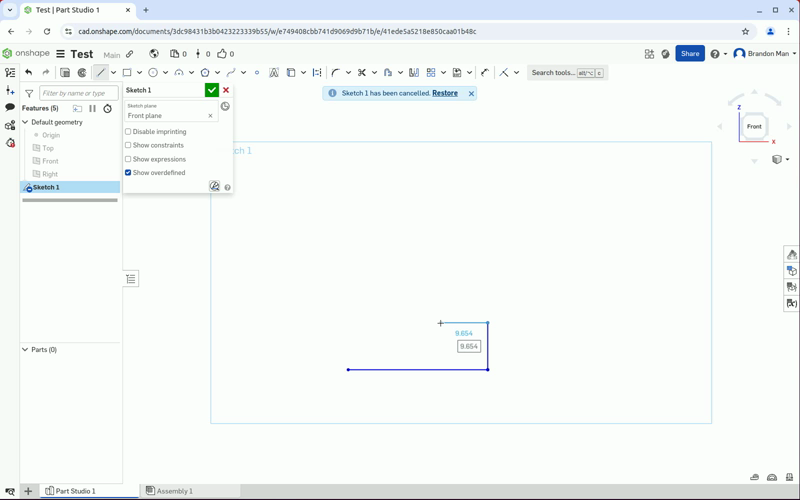
click(440, 322)
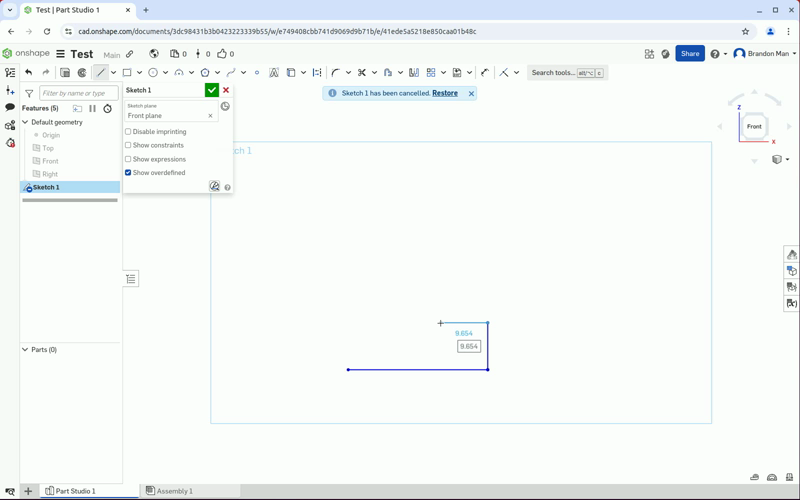
key_up(shift)
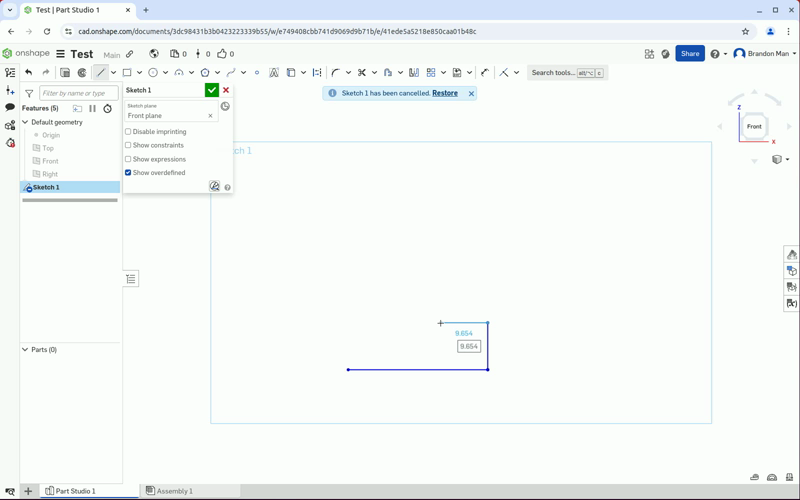
key_down(shift)
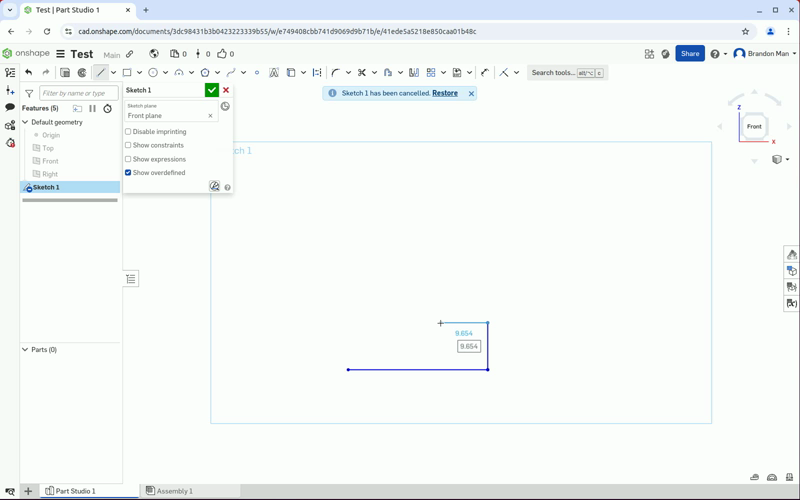
mouse_move(470, 322)
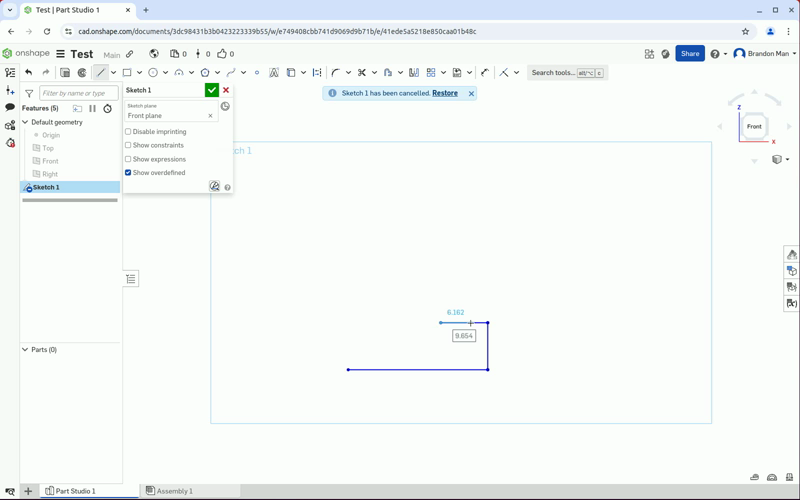
mouse_move(440, 277)
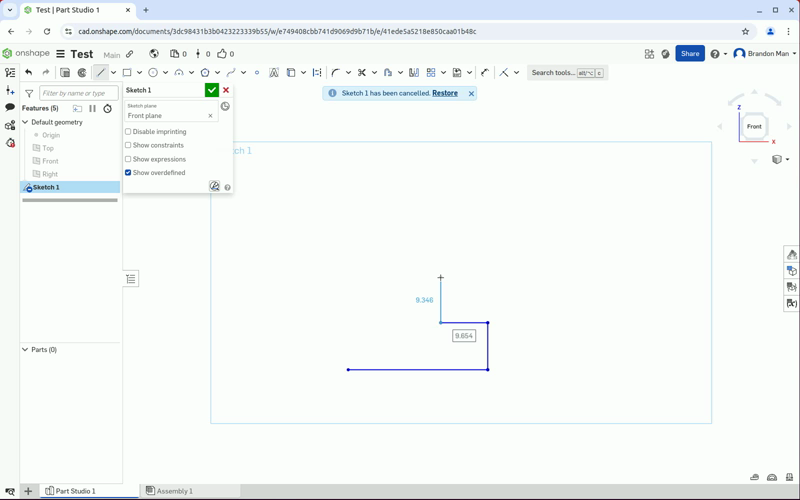
click(440, 277)
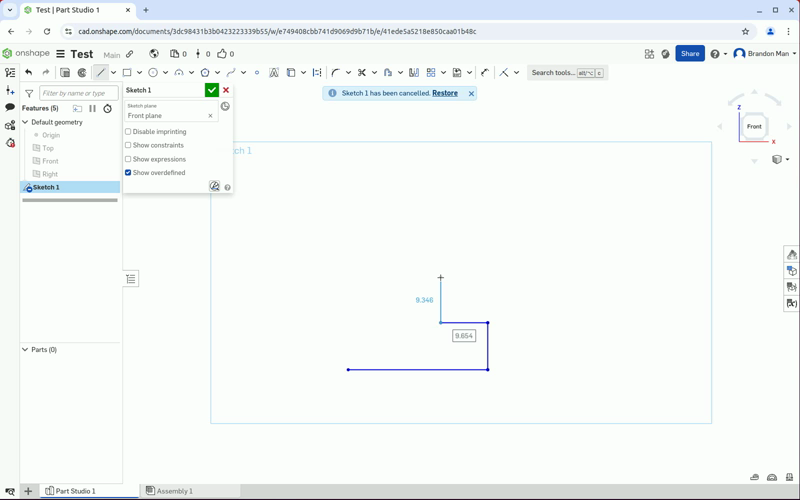
key_up(shift)
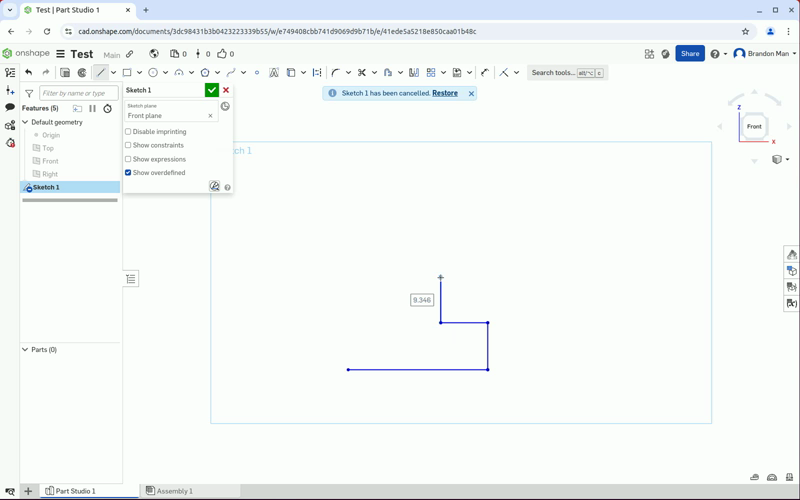
key_down(shift)
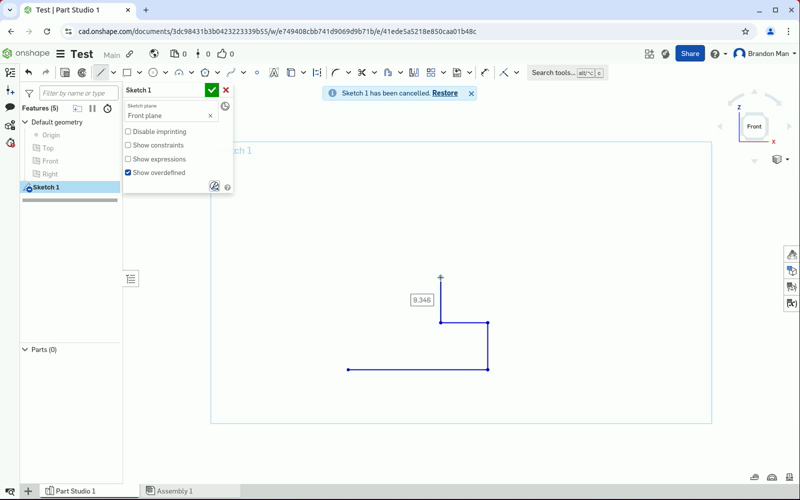
mouse_move(470, 277)
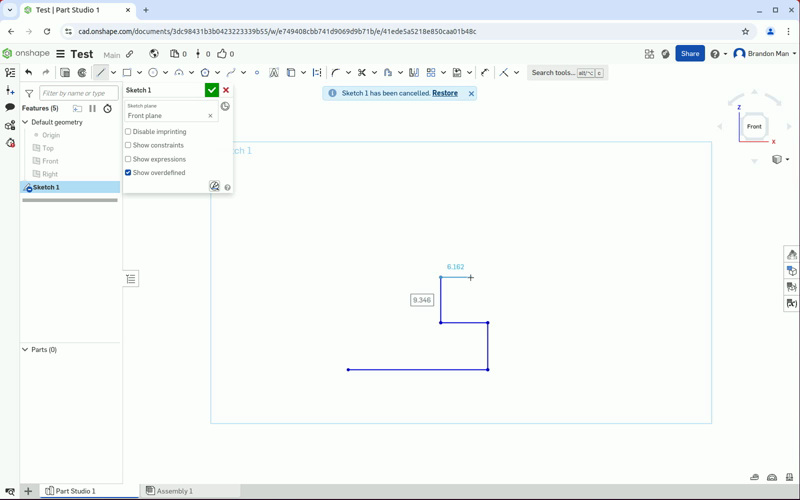
mouse_move(395, 277)
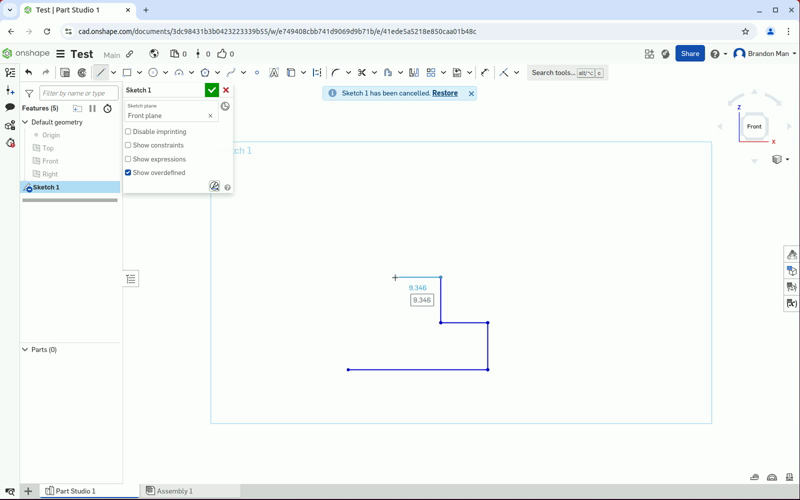
click(395, 277)
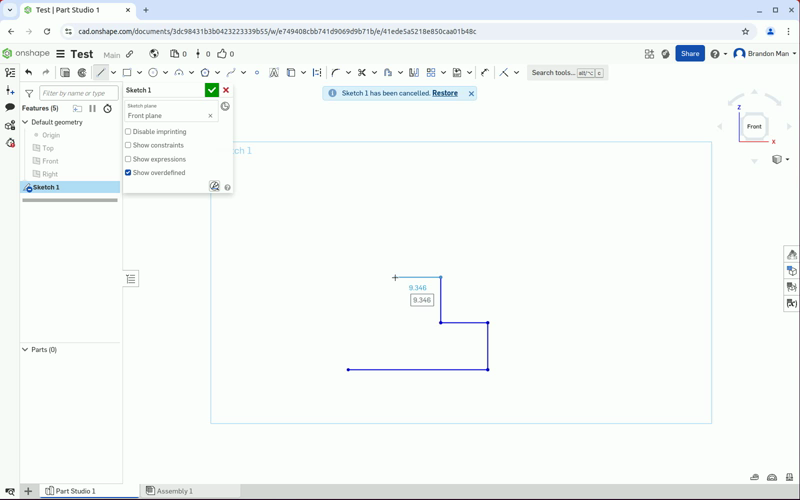
key_up(shift)
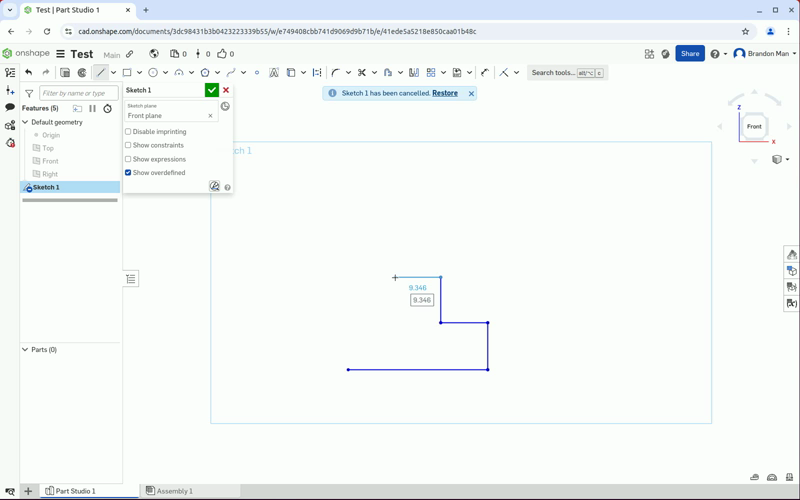
key_down(shift)
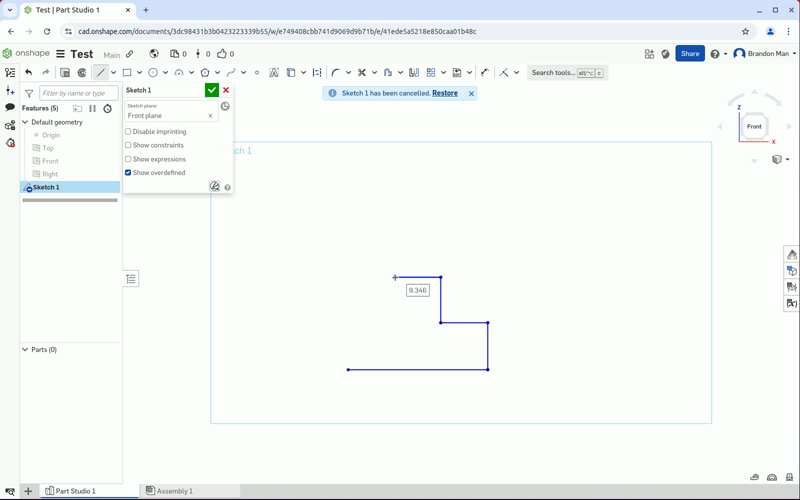
mouse_move(425, 277)
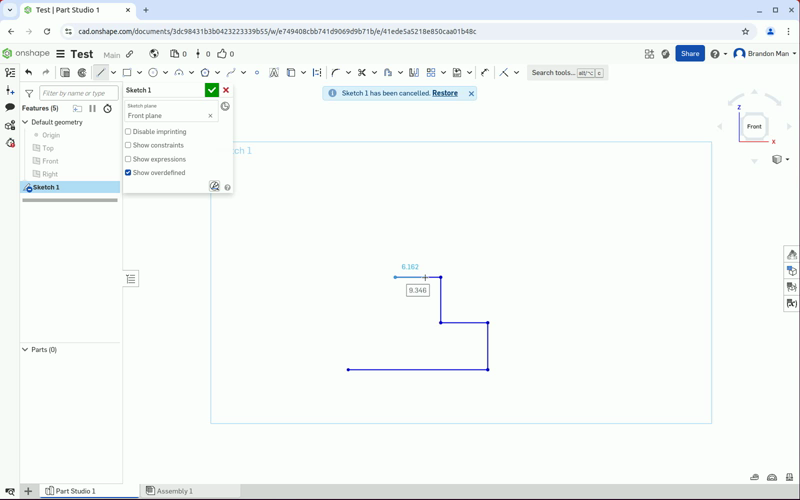
mouse_move(395, 322)
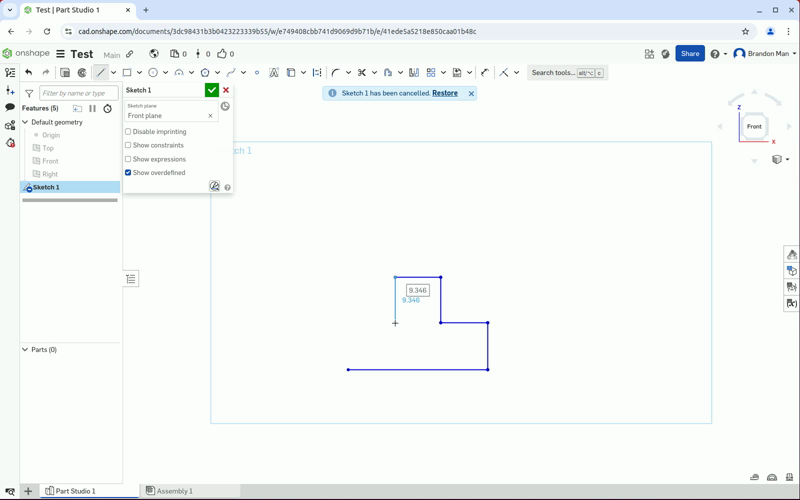
click(395, 322)
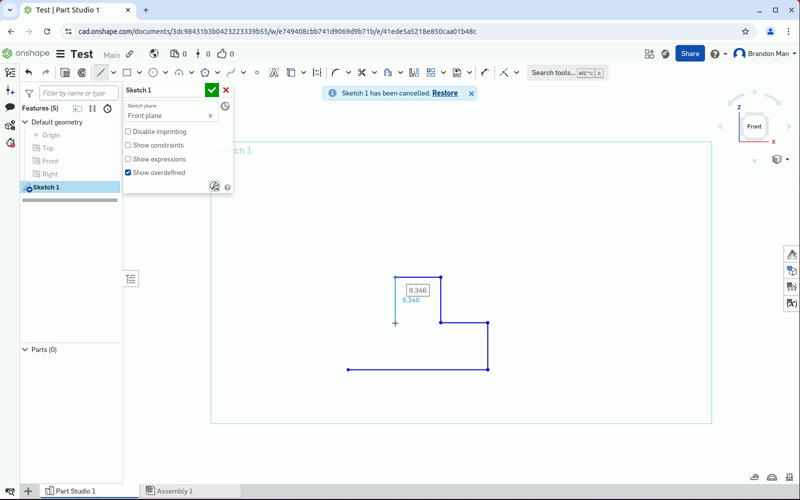
key_up(shift)
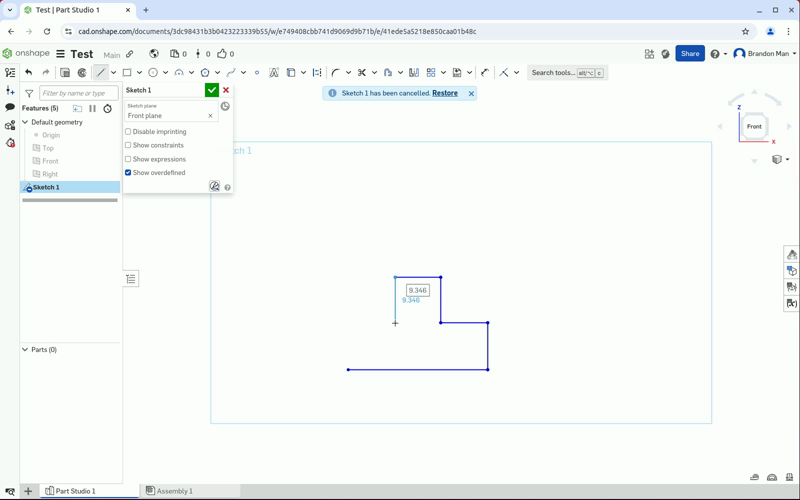
key_down(shift)
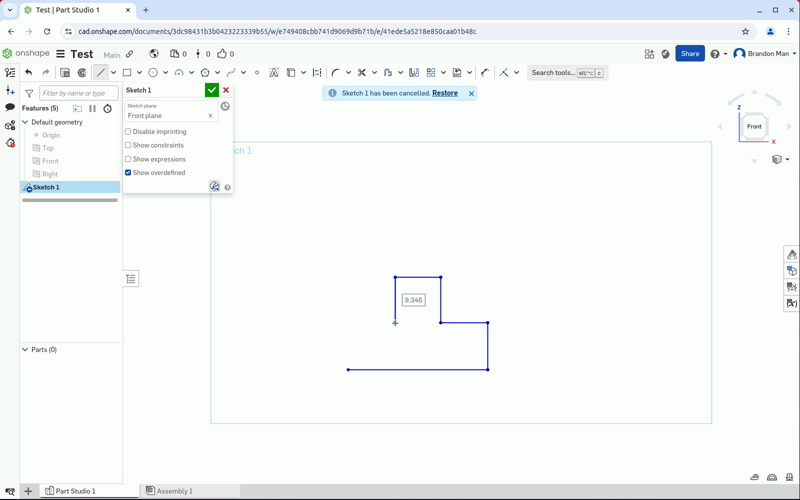
mouse_move(425, 322)
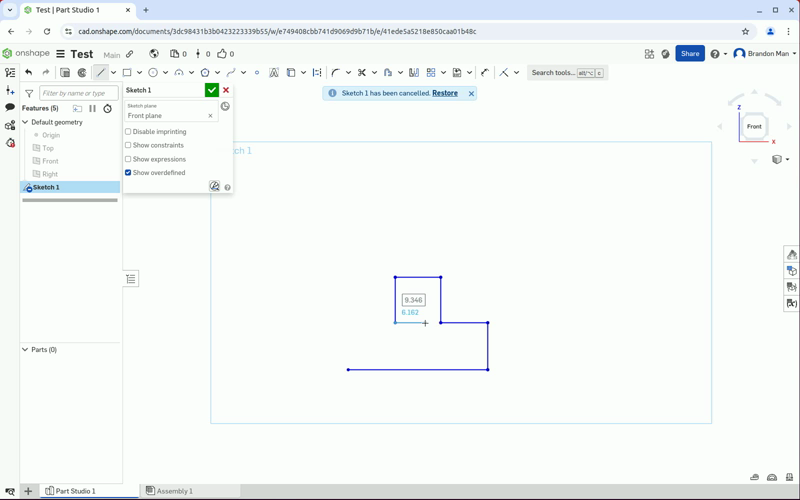
mouse_move(348, 322)
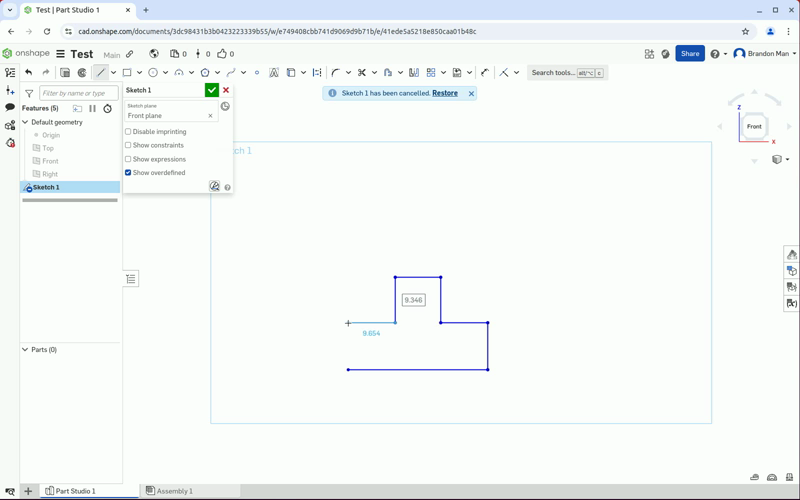
click(348, 322)
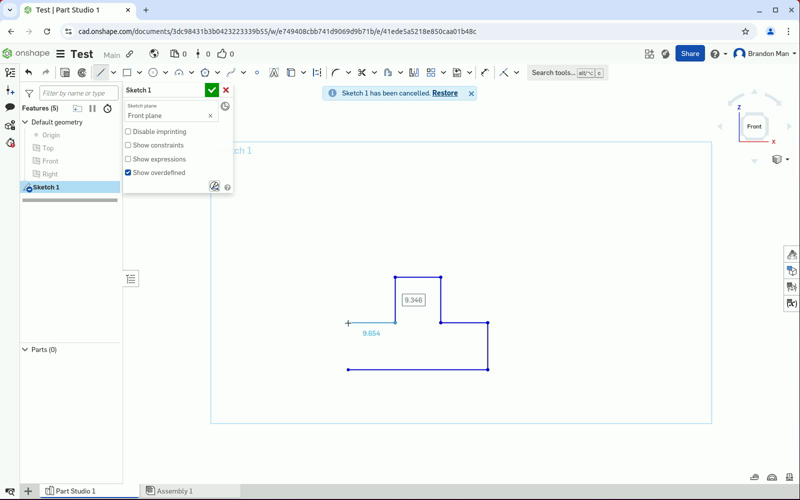
key_up(shift)
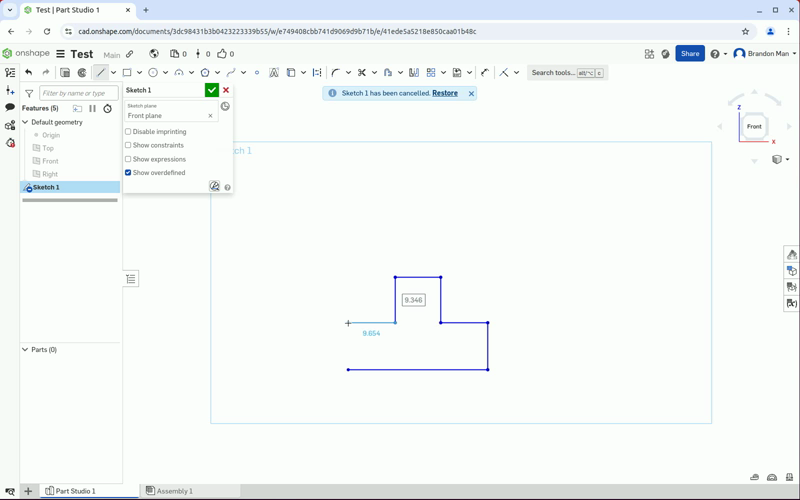
mouse_move(378, 322)
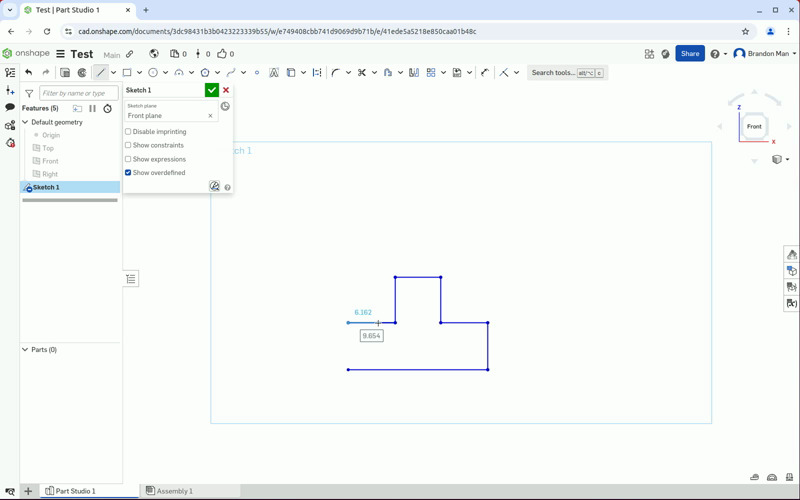
key_down(shift)
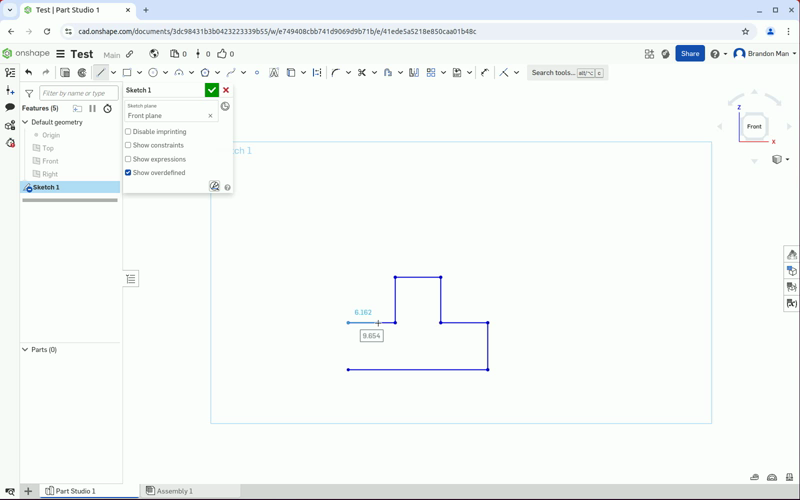
mouse_move(348, 369)
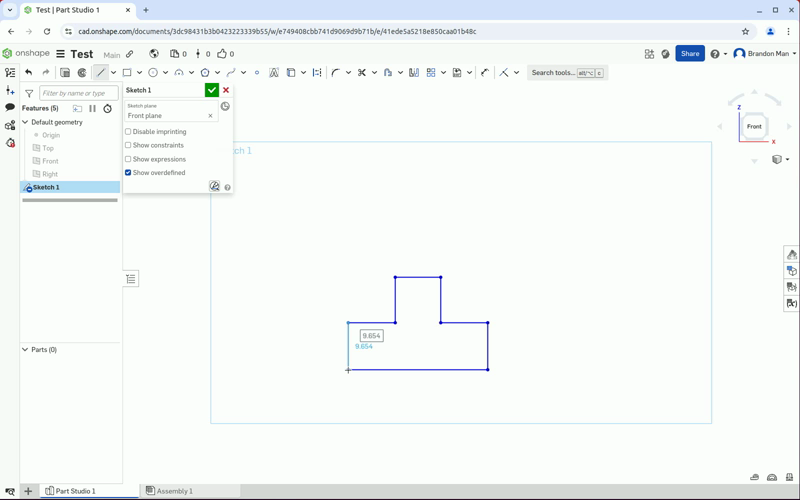
key_up(shift)
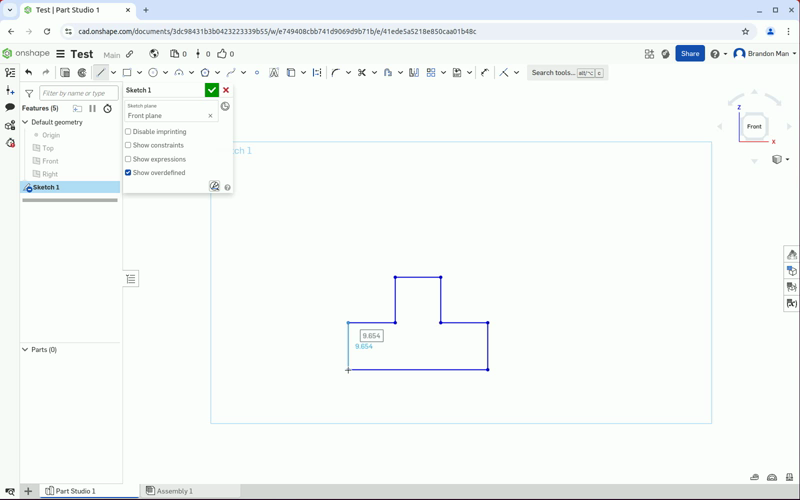
click(348, 369)
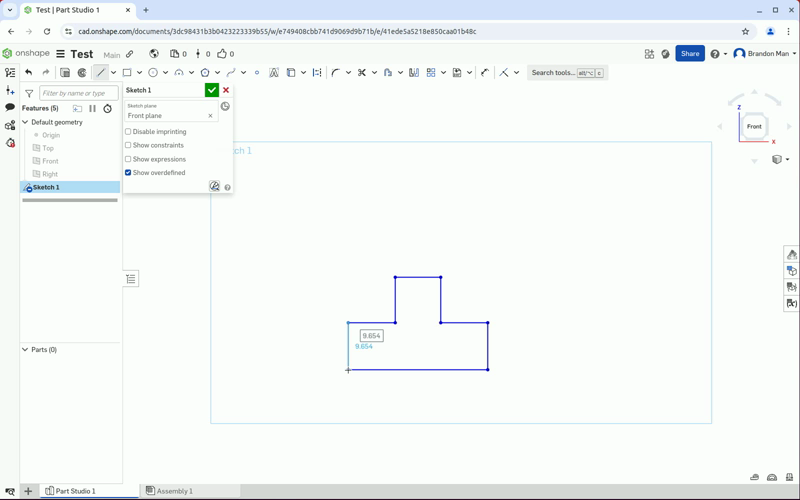
key(esc)
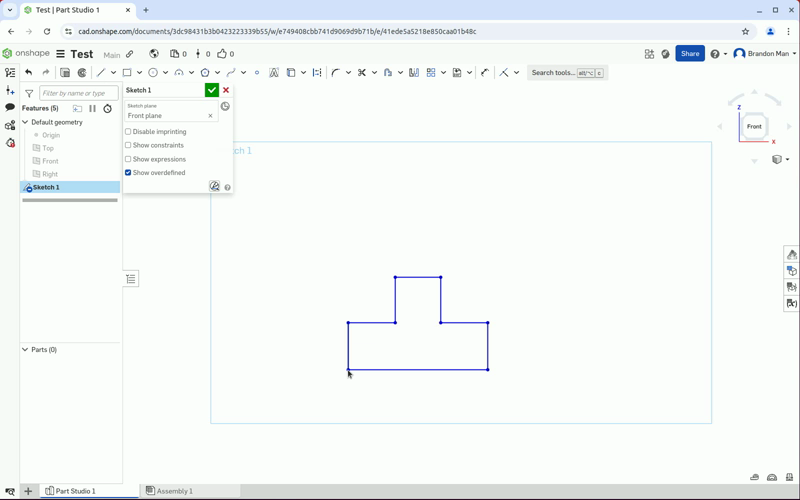
mouse_move(464, 332)
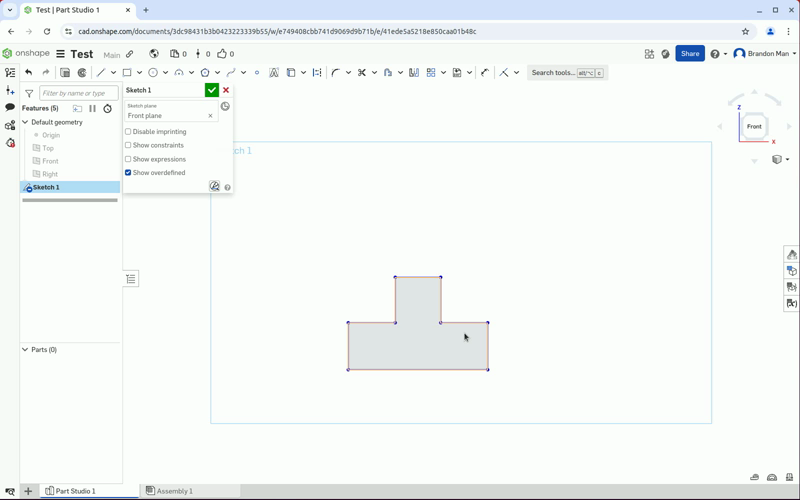
click(464, 332)
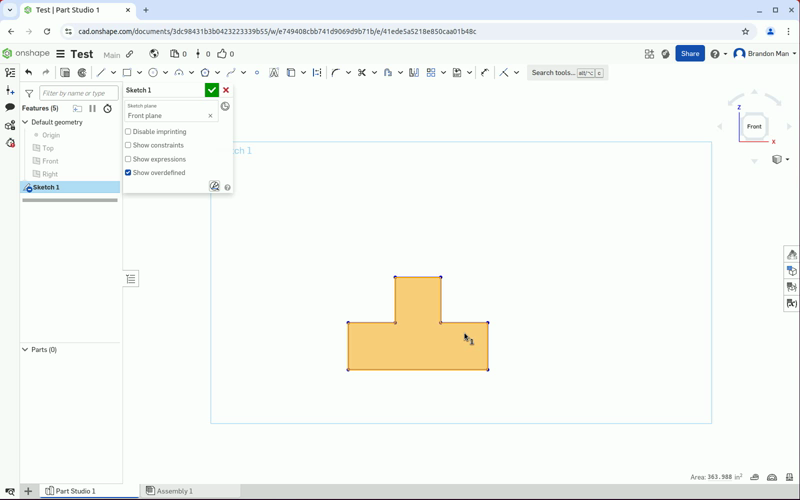
mouse_move(73, 352)
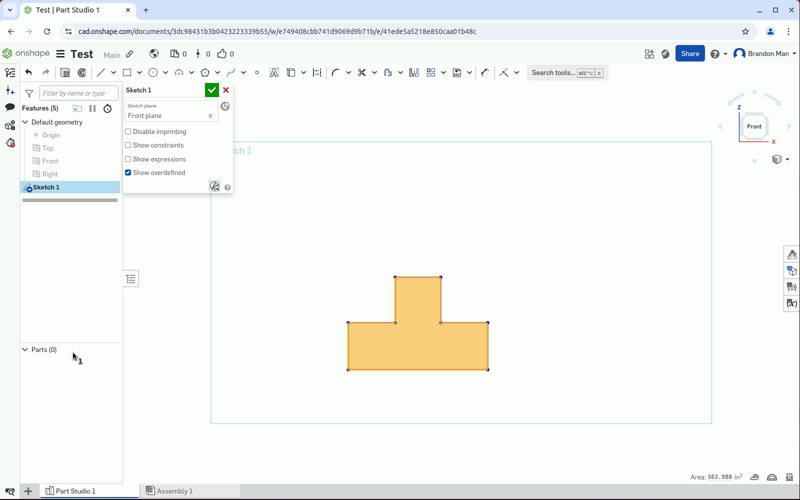
key(shift+y)
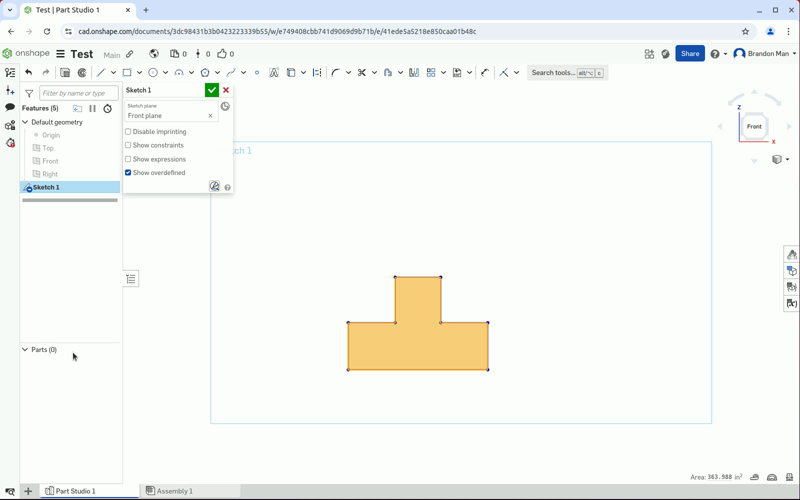
key(shift+e)
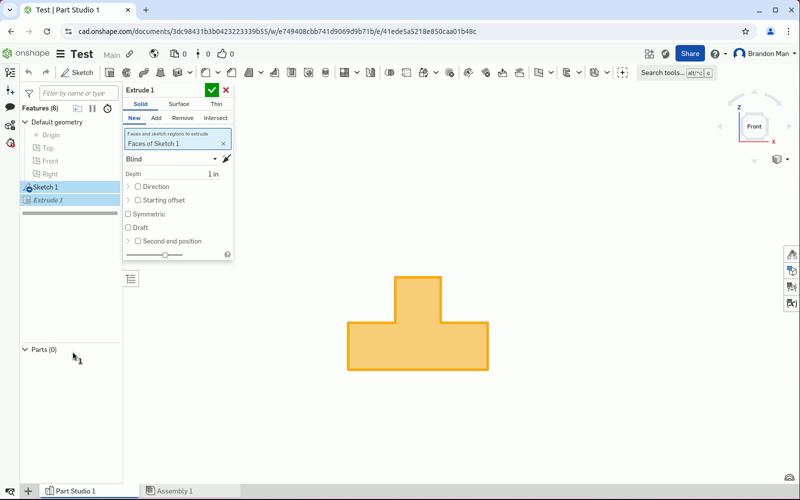
mouse_move(143, 106)
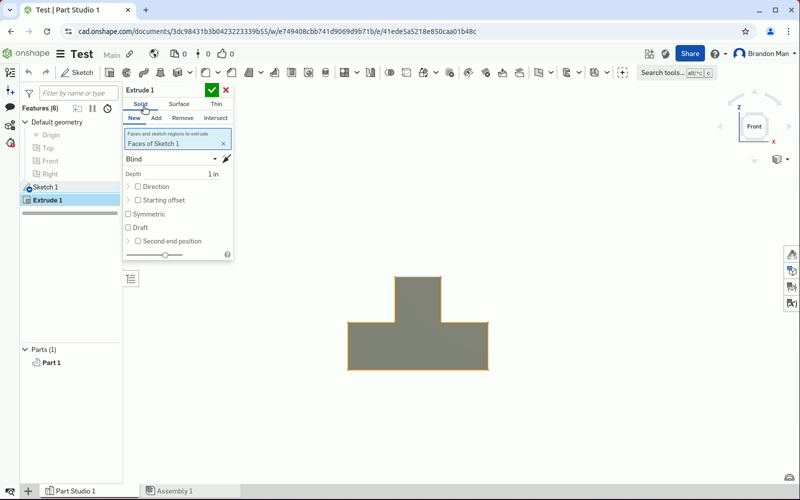
click(143, 106)
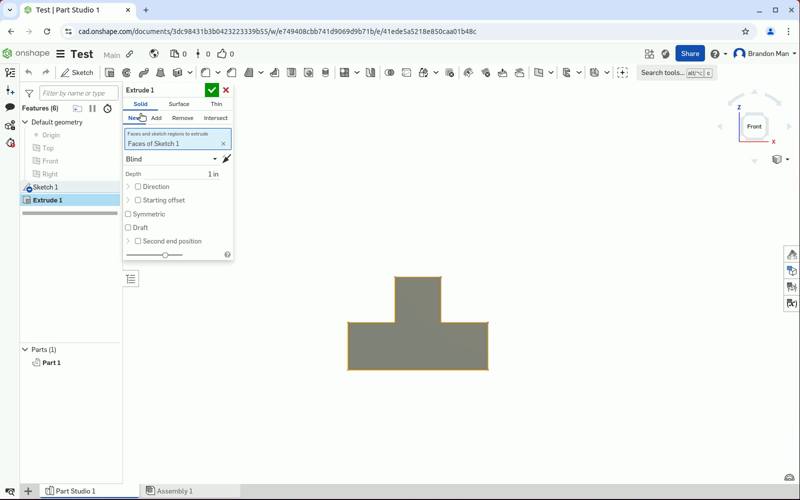
mouse_move(137, 120)
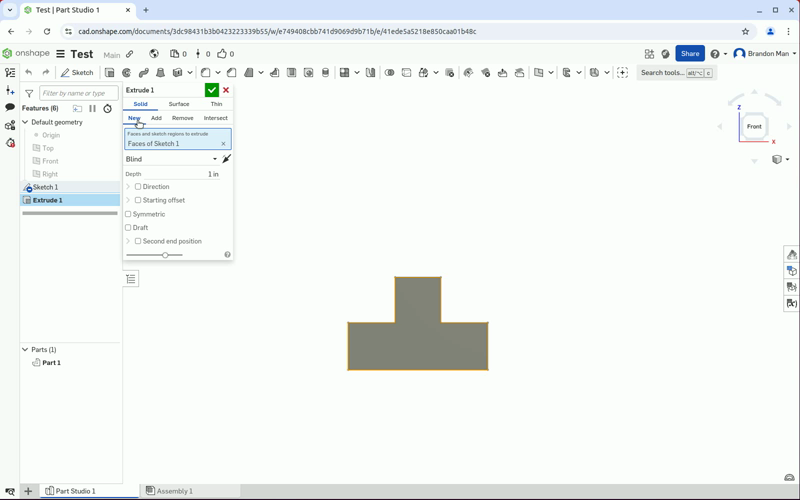
click(137, 120)
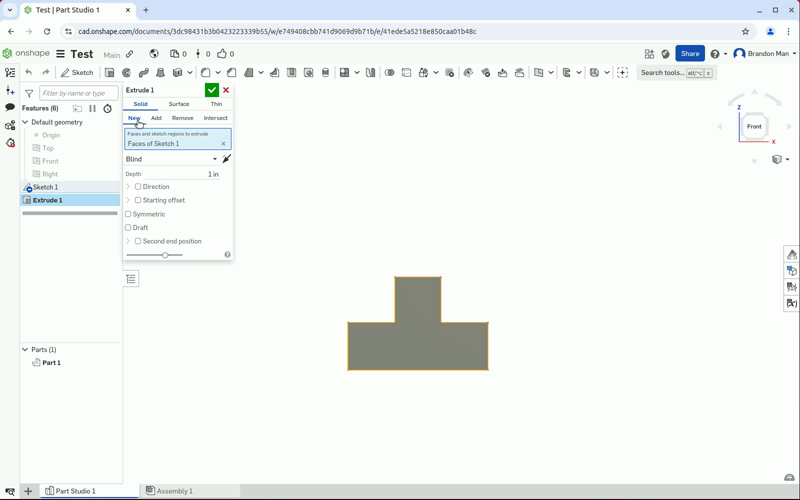
key(tab, 4)
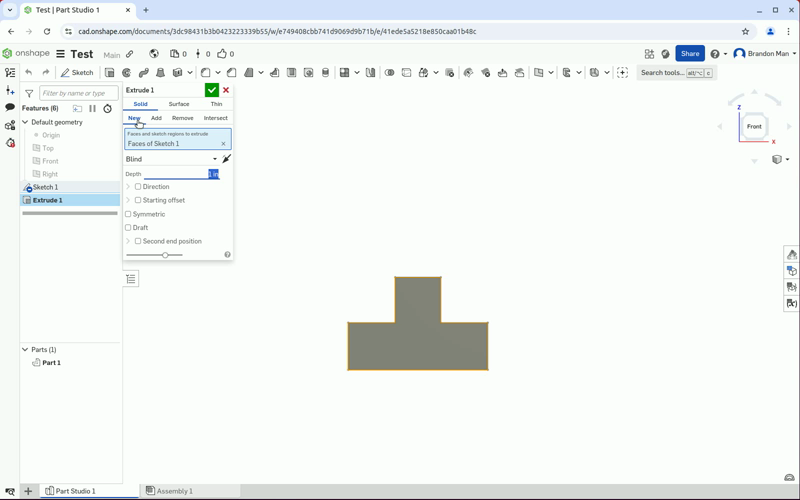
text(9.628)
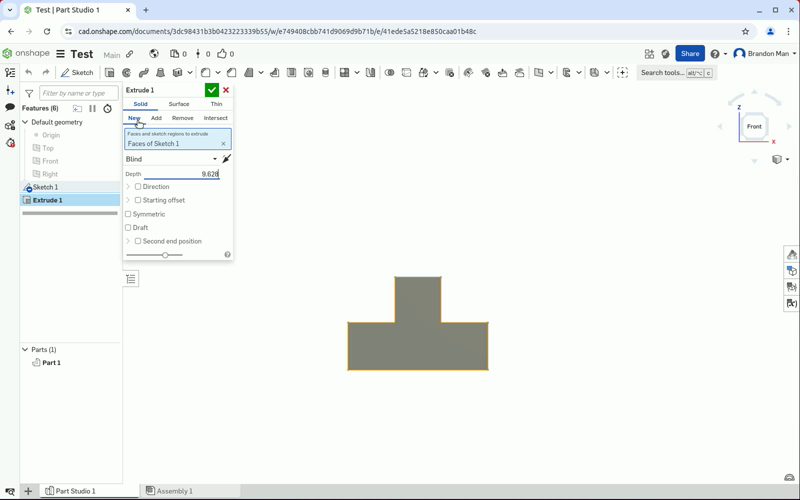
key(tab, 3)
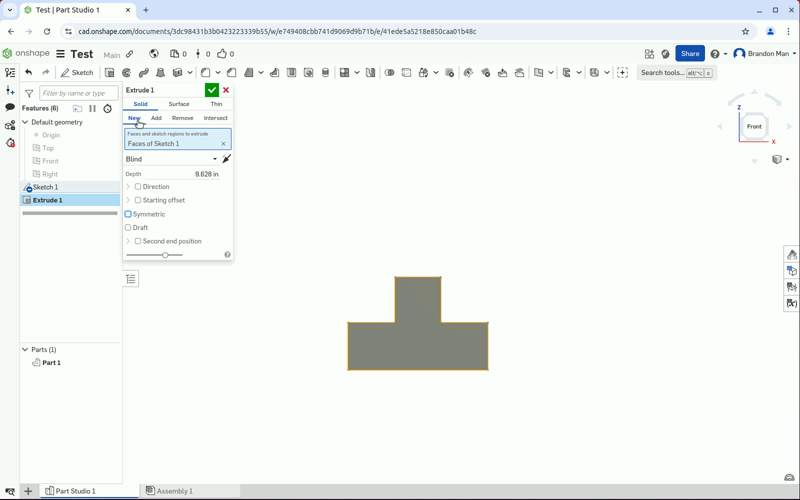
key(space)
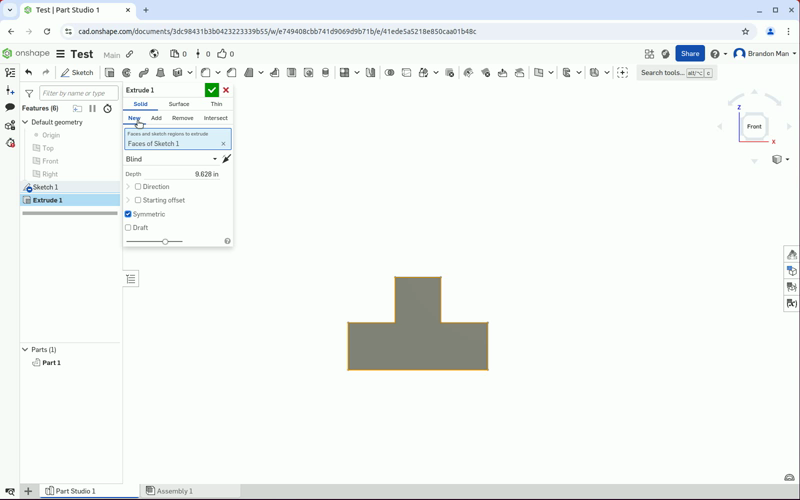
key(enter)
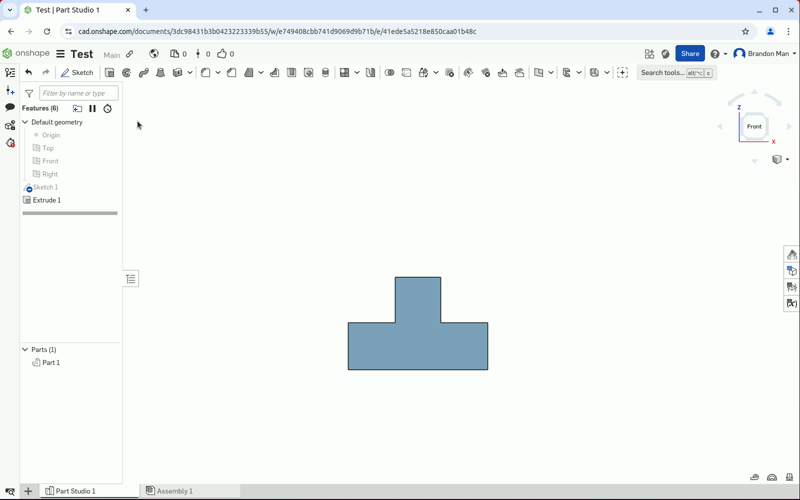
key(shift+h)
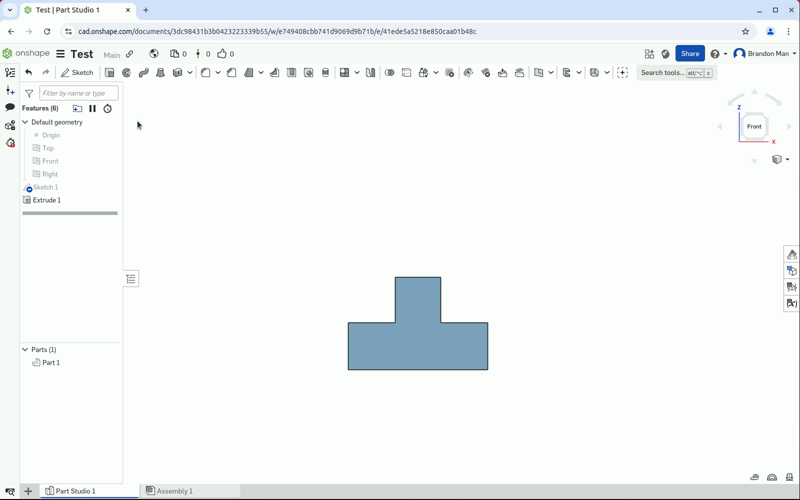
key(shift+h)
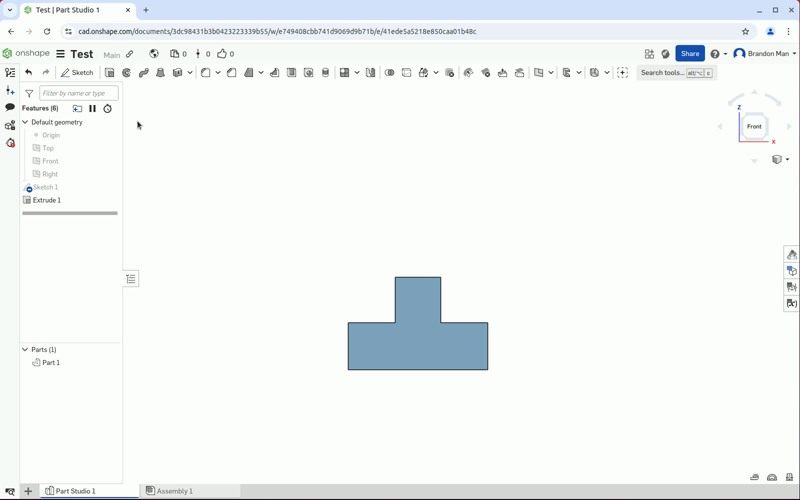
mouse_move(73, 189)
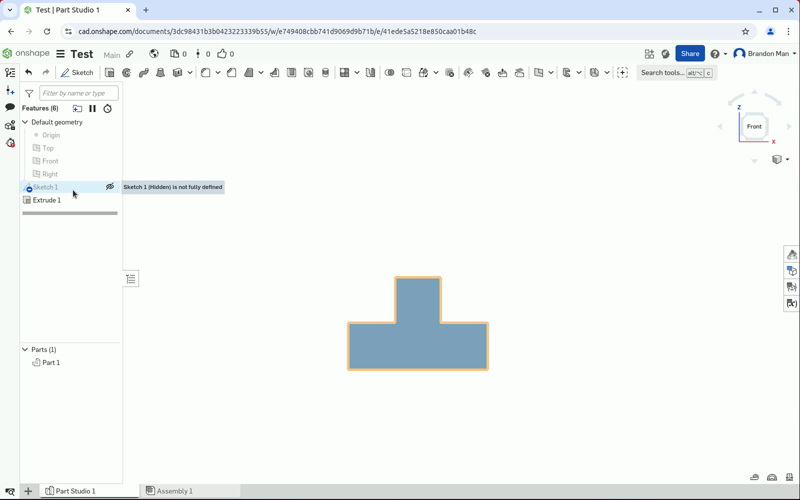
click(73, 189)
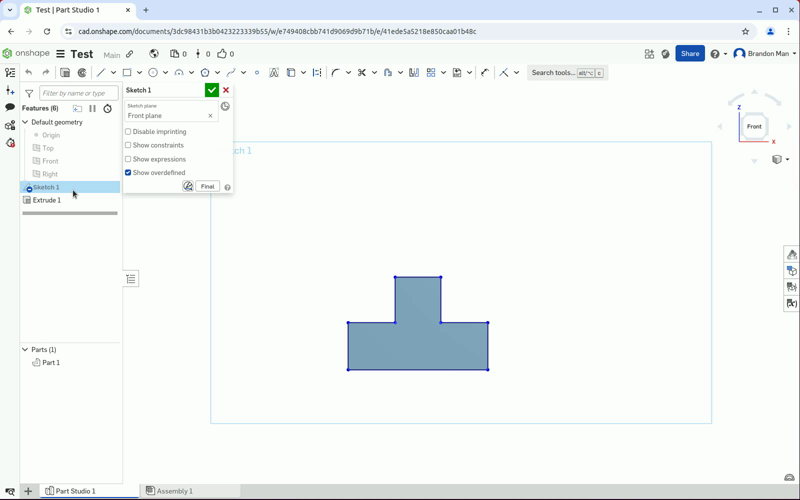
mouse_move(229, 92)
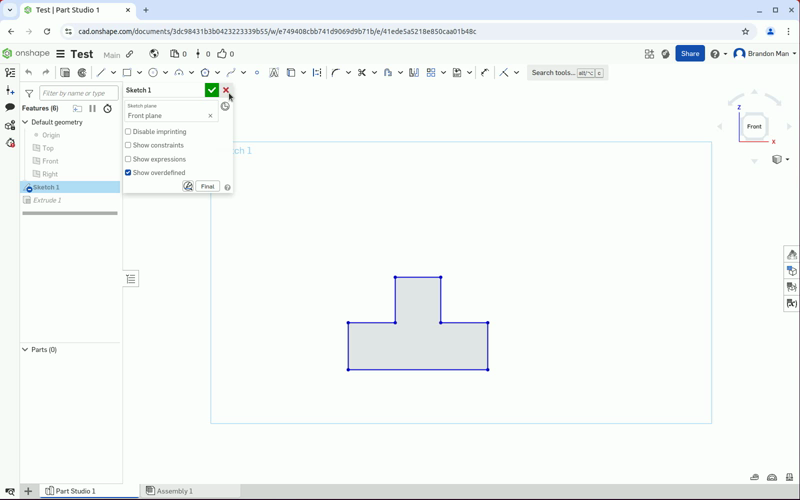
click(229, 92)
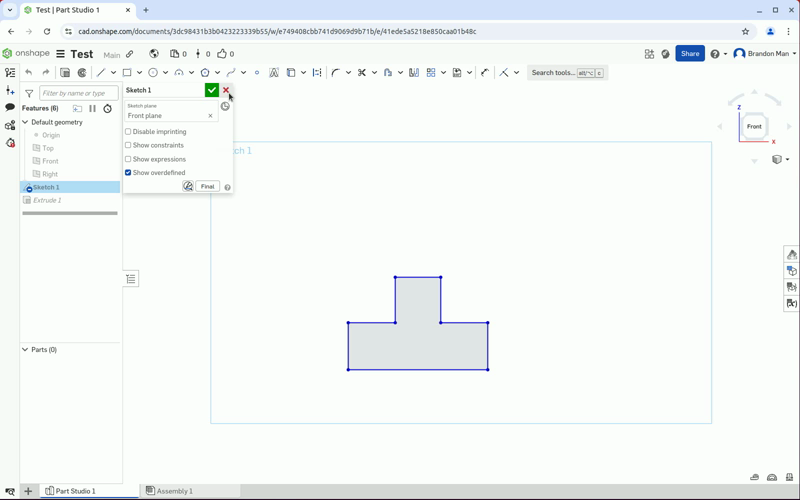
key(shift+s)
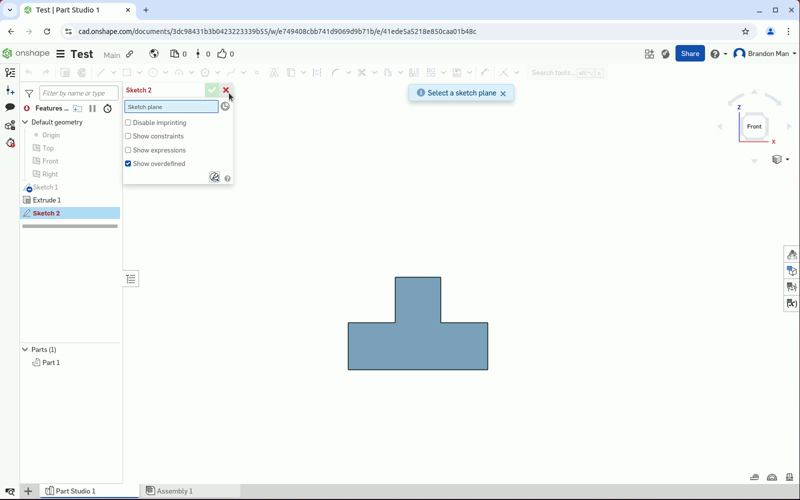
mouse_move(73, 163)
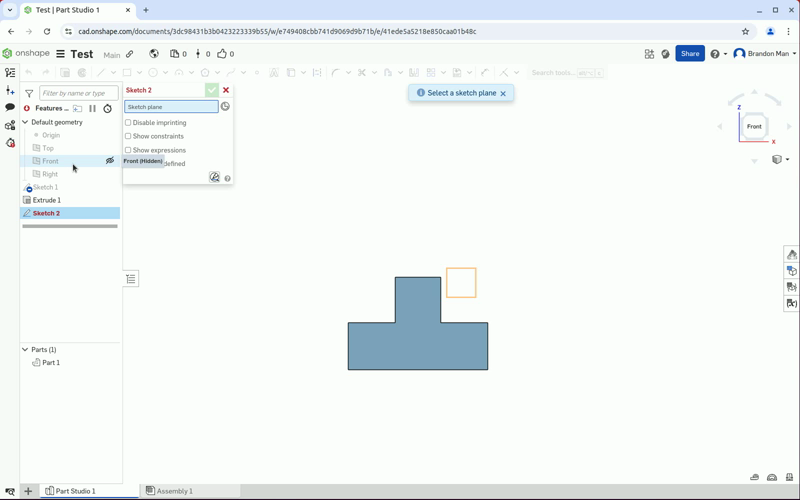
click(73, 163)
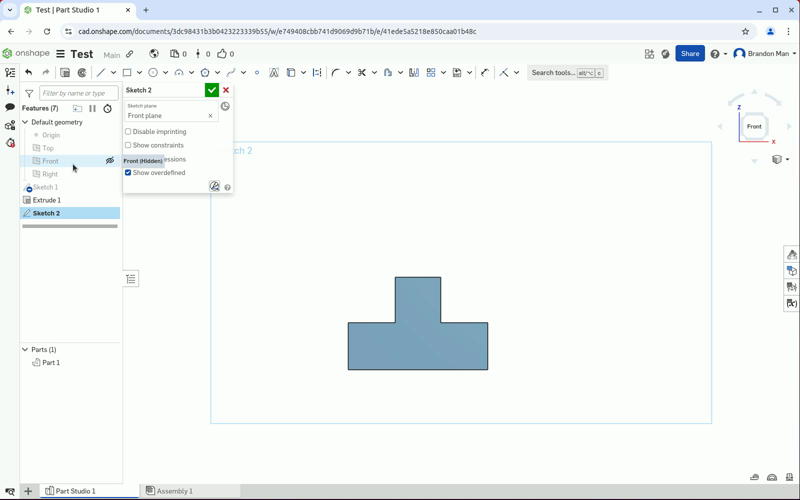
mouse_move(73, 352)
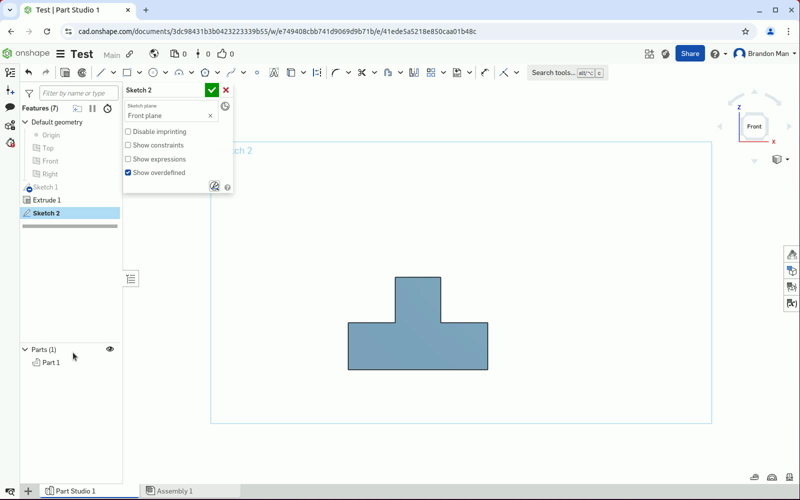
key(y)
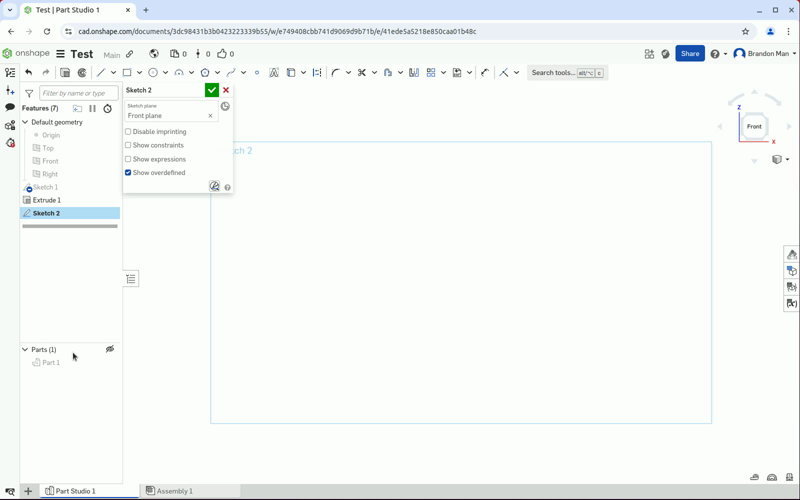
key(l)
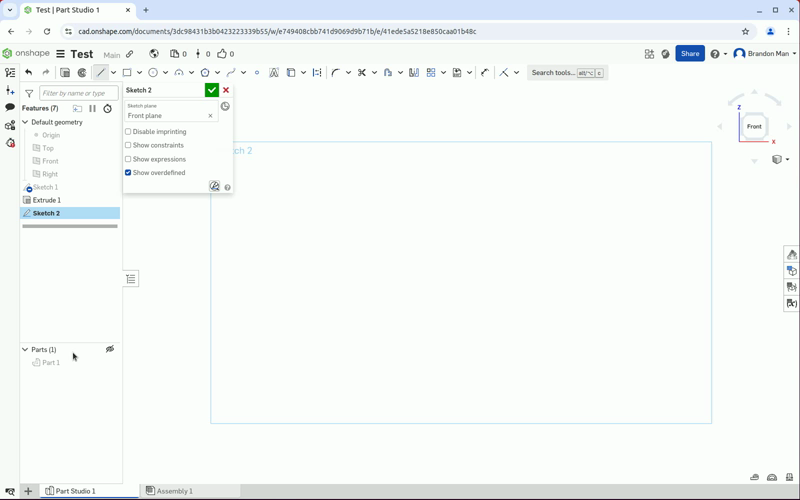
key_down(shift)
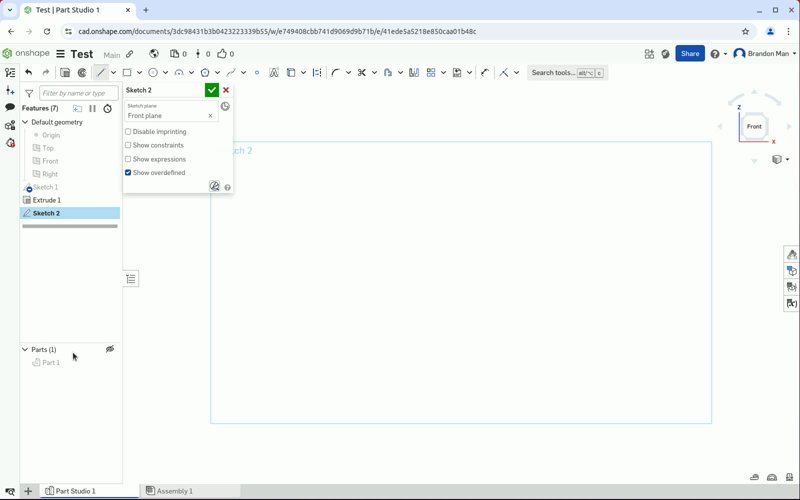
mouse_move(348, 369)
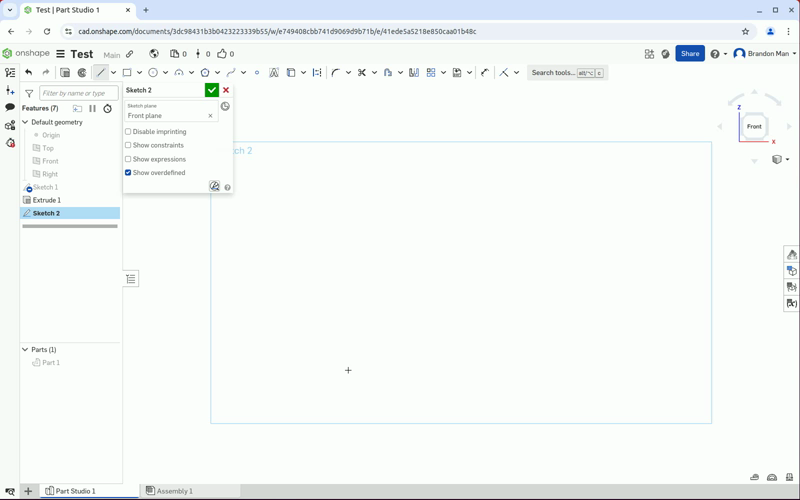
click(348, 369)
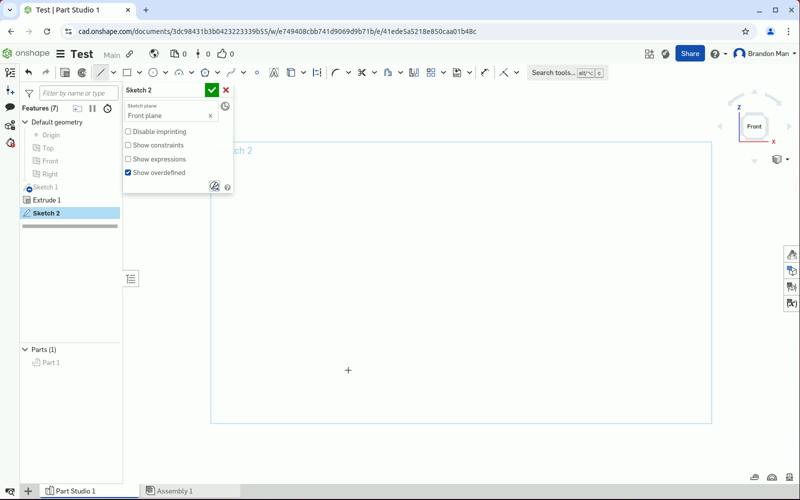
key_up(shift)
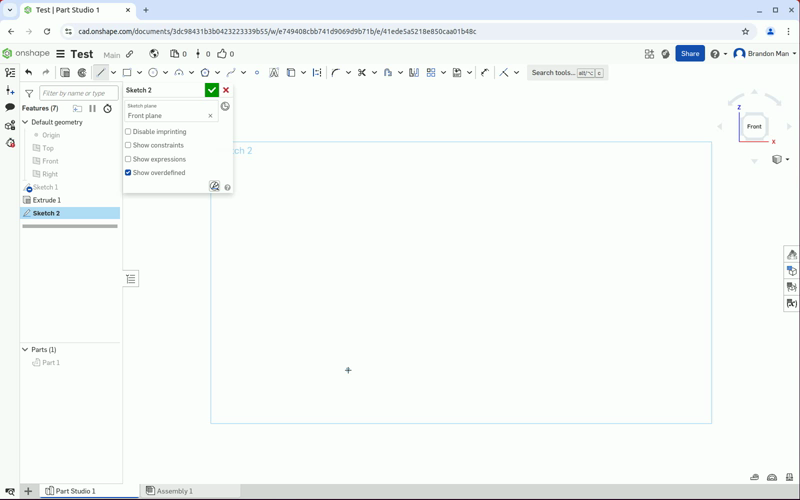
key_down(shift)
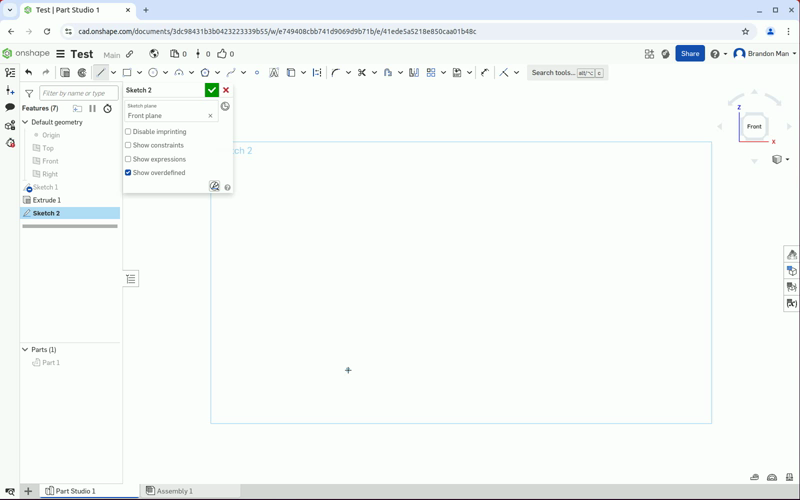
mouse_move(487, 369)
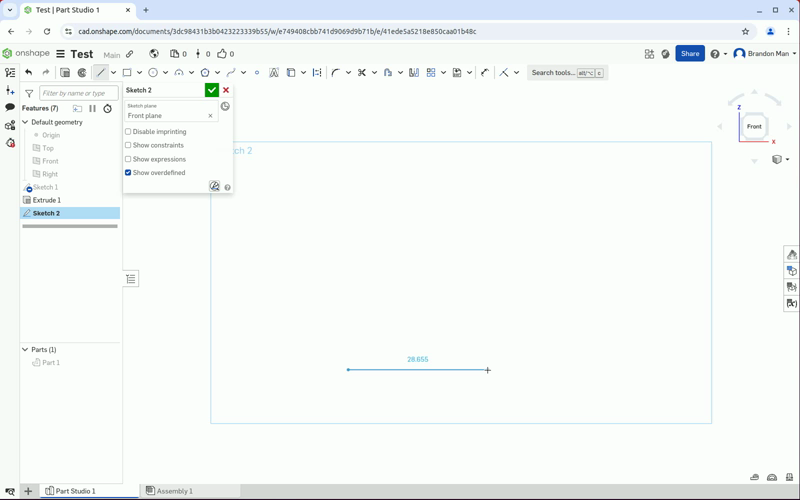
click(487, 369)
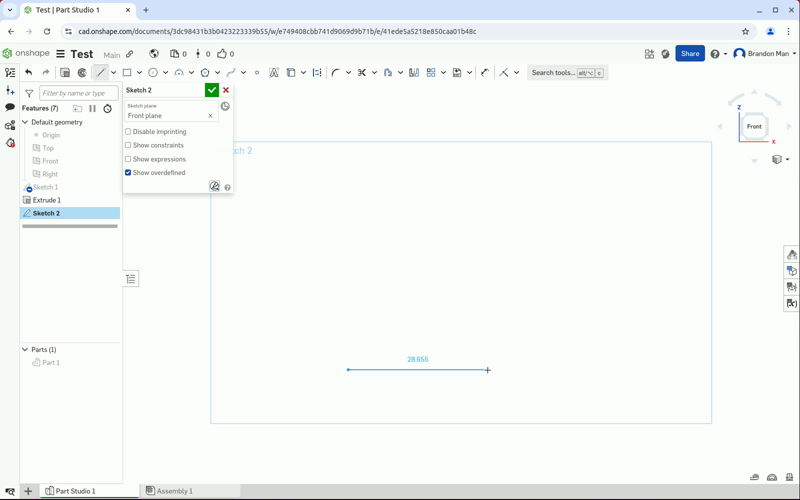
key_up(shift)
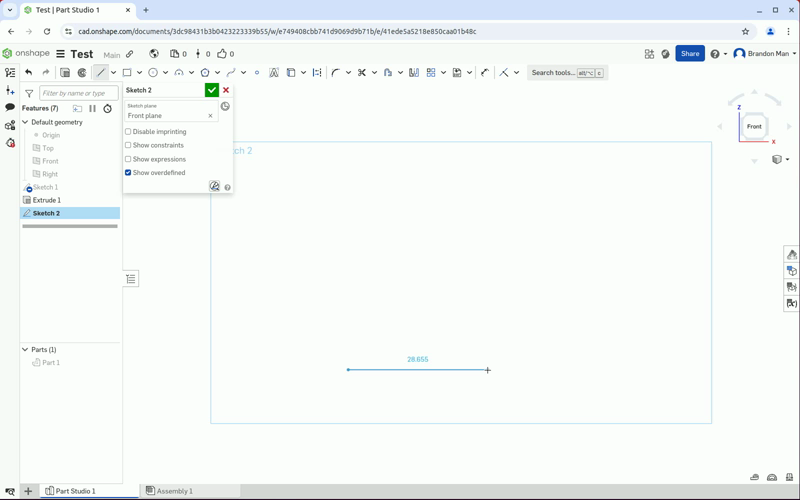
key_down(shift)
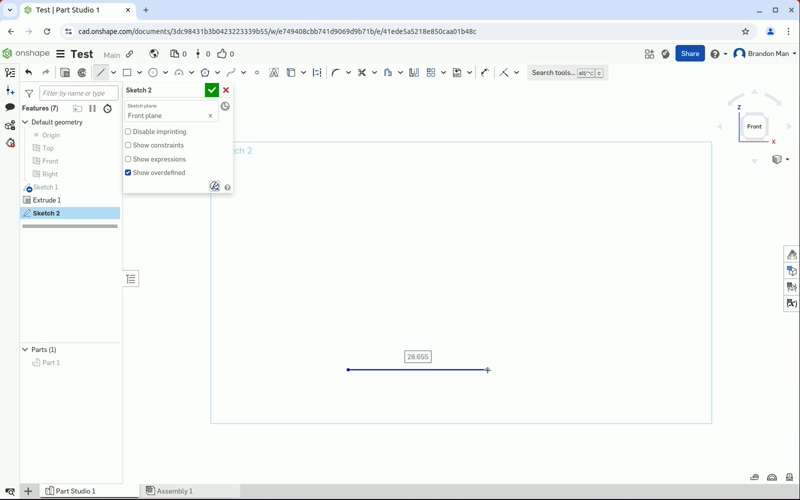
mouse_move(517, 369)
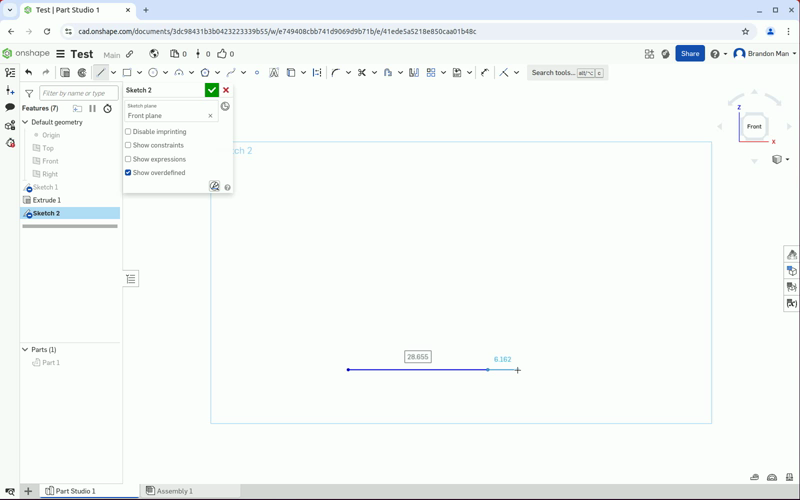
mouse_move(487, 322)
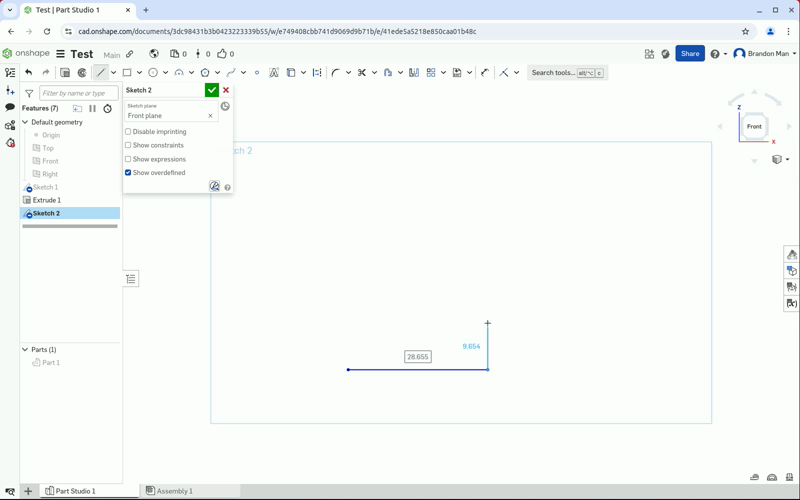
click(487, 322)
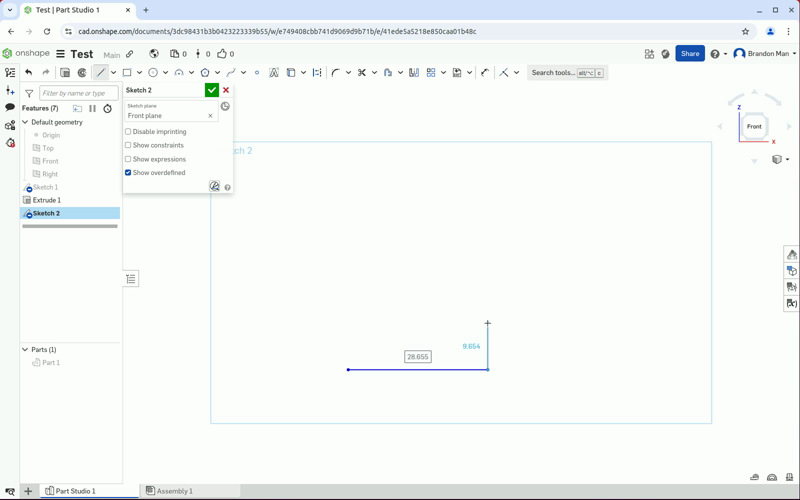
key_up(shift)
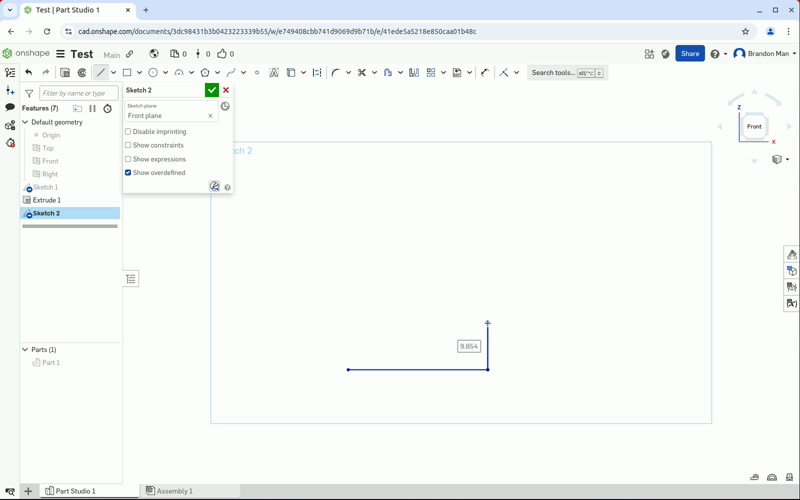
key_down(shift)
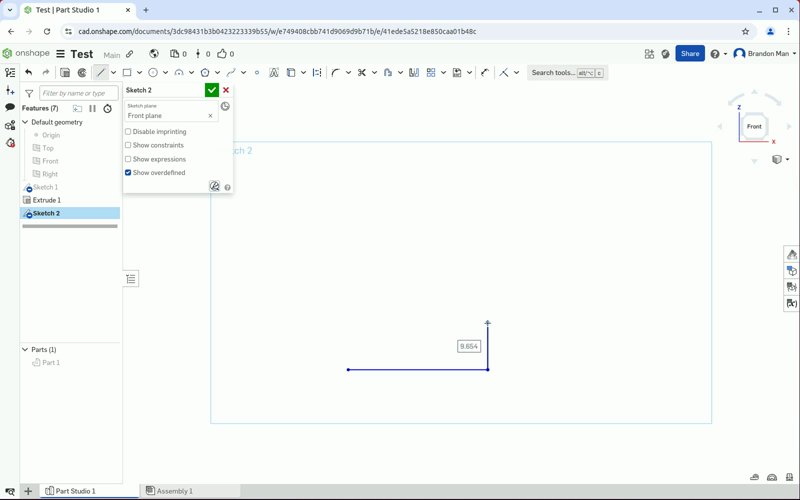
mouse_move(517, 322)
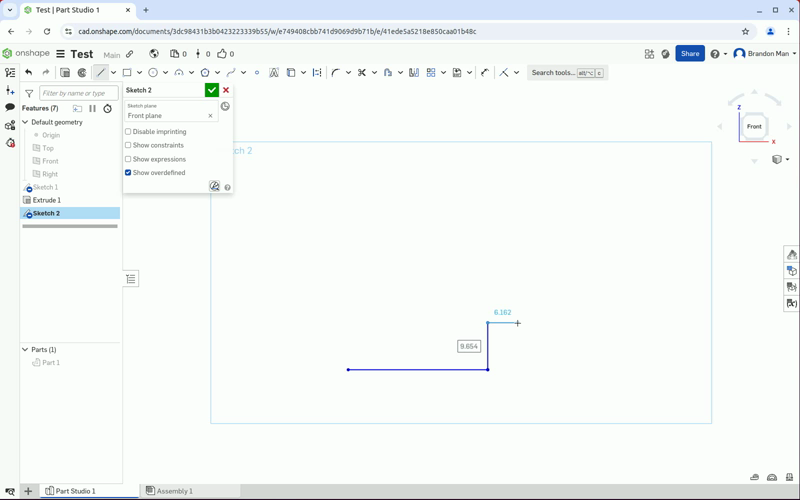
mouse_move(440, 322)
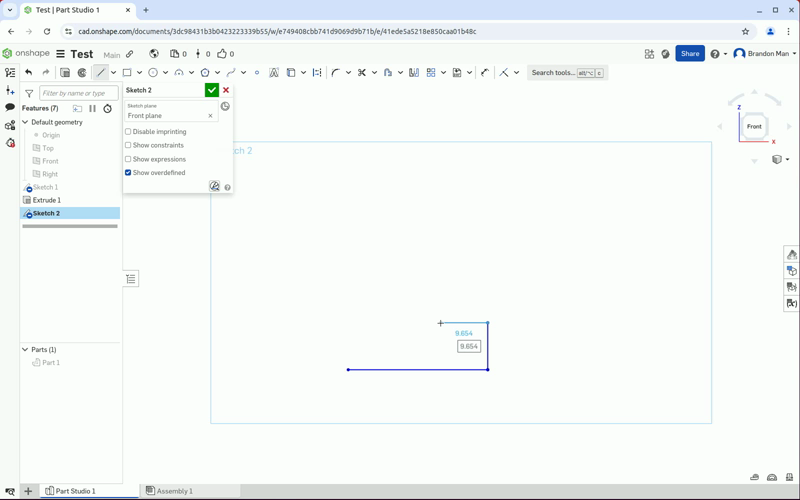
click(440, 322)
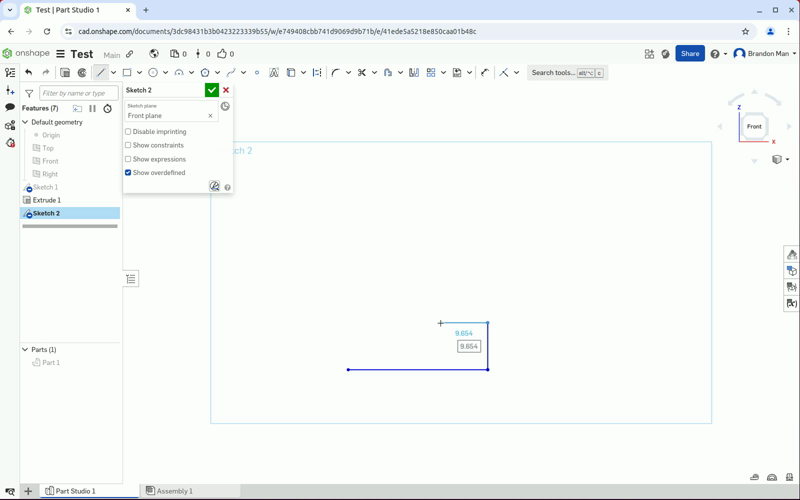
key_up(shift)
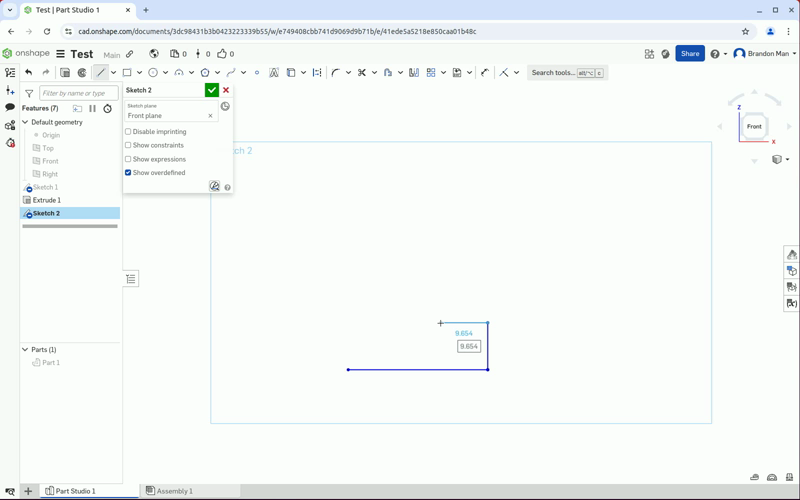
key_down(shift)
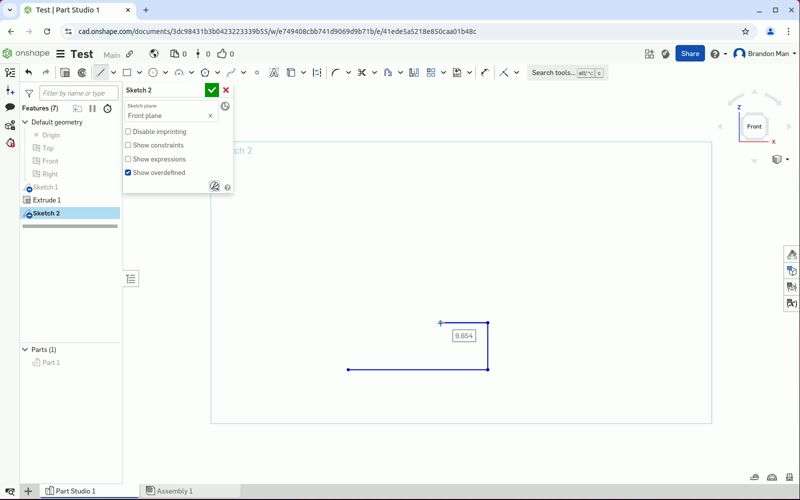
mouse_move(470, 322)
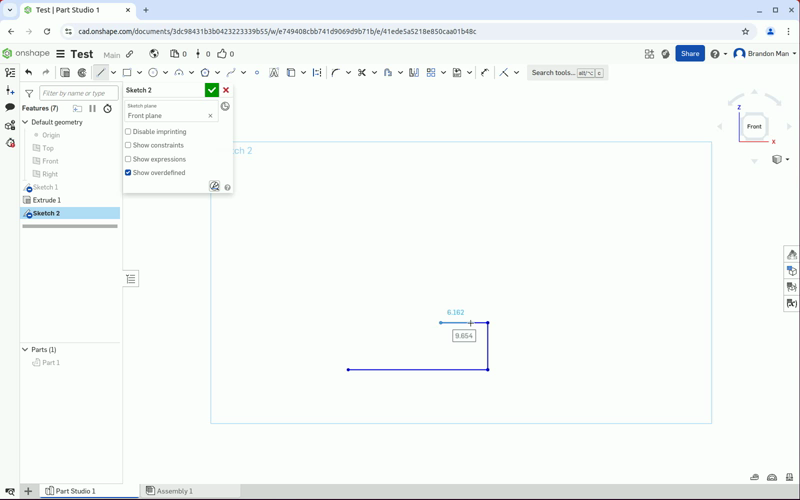
mouse_move(440, 277)
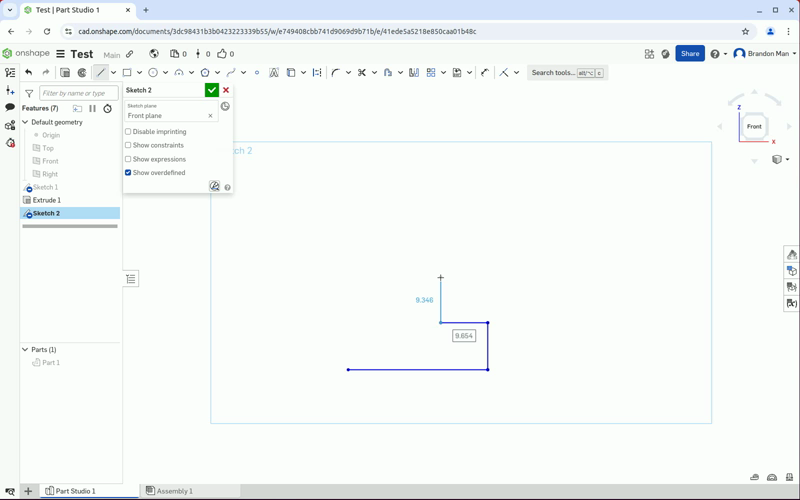
click(440, 277)
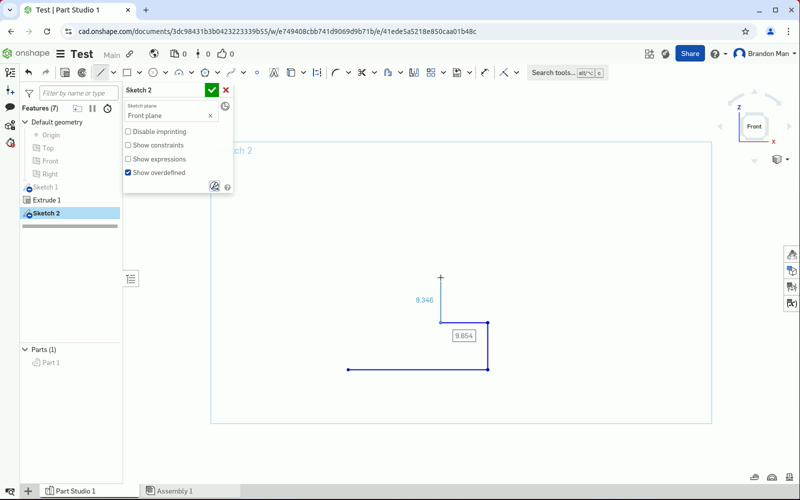
key_up(shift)
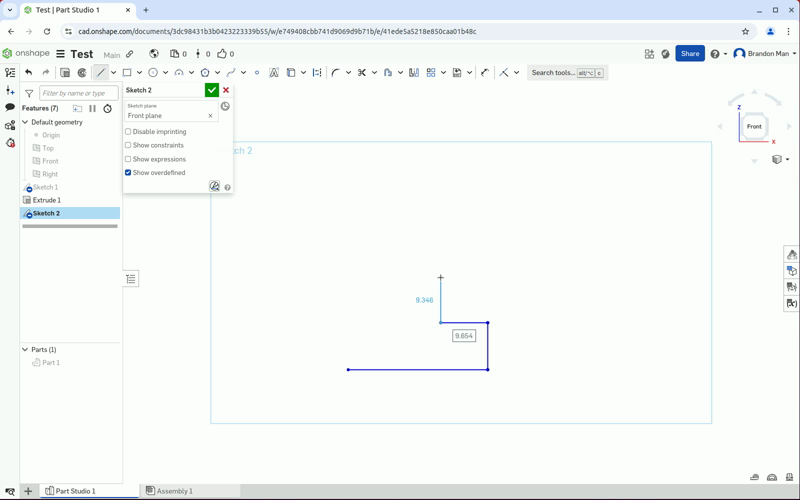
key_down(shift)
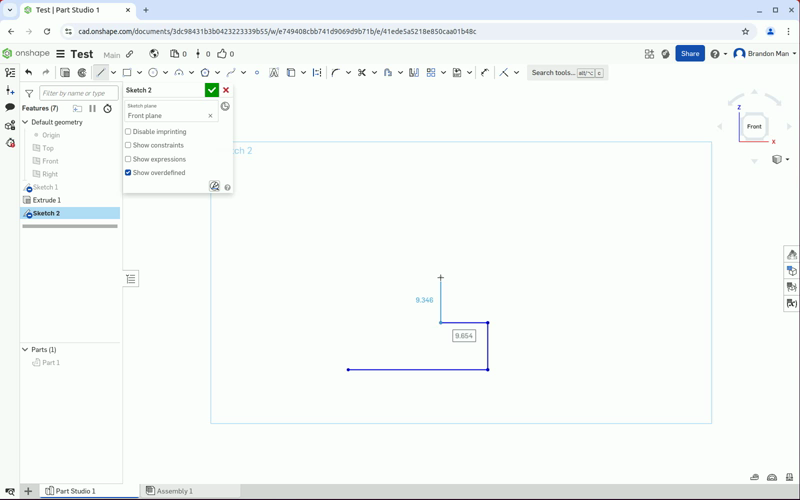
mouse_move(470, 277)
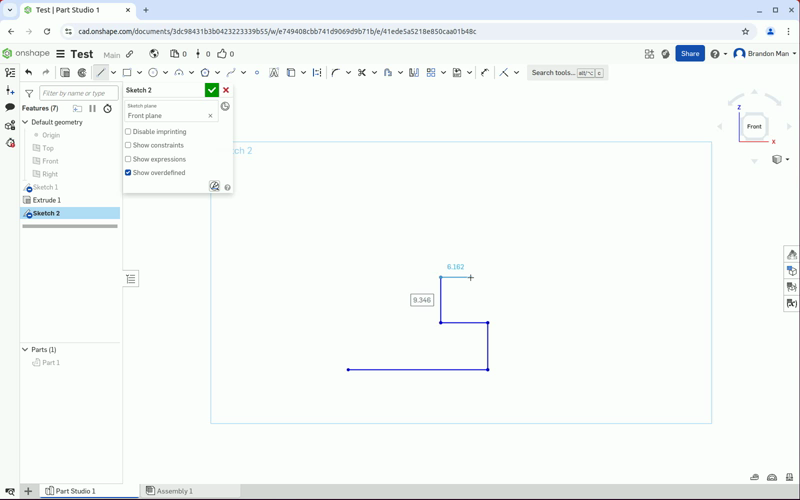
mouse_move(395, 277)
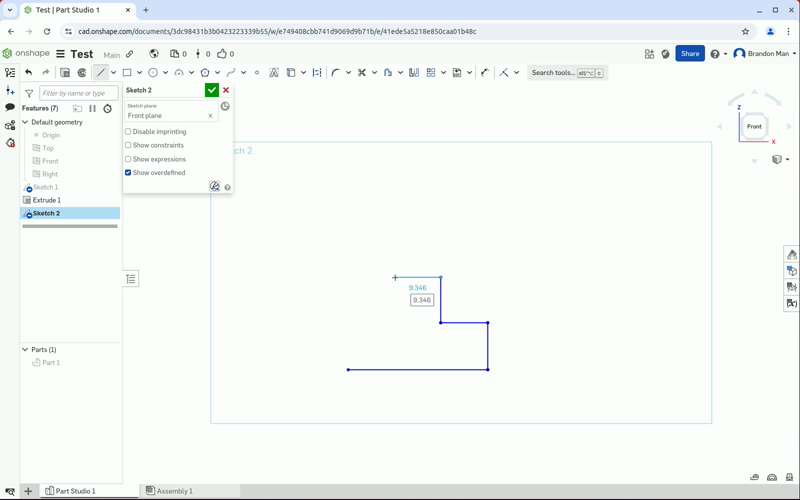
click(395, 277)
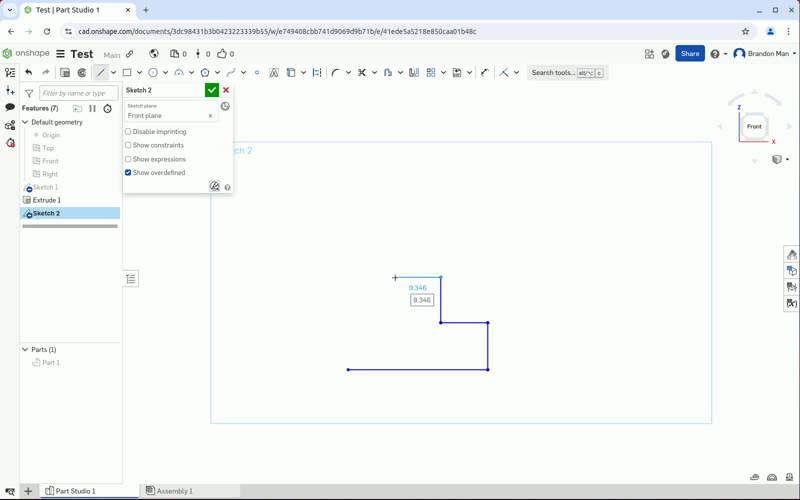
key_up(shift)
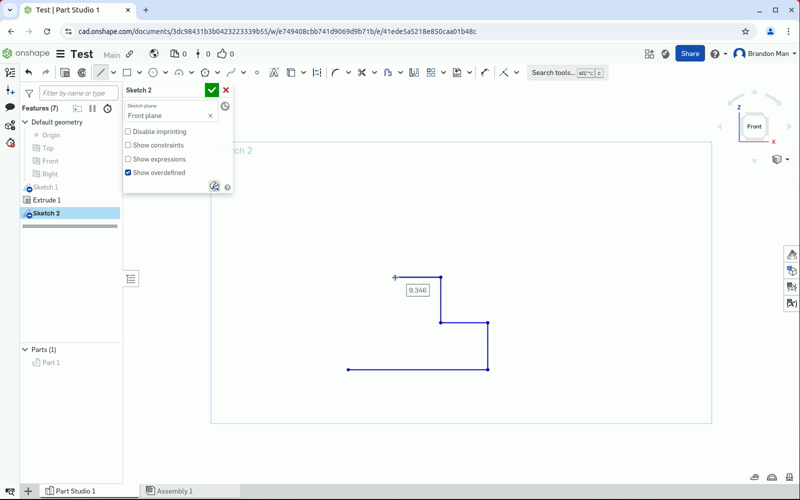
key_down(shift)
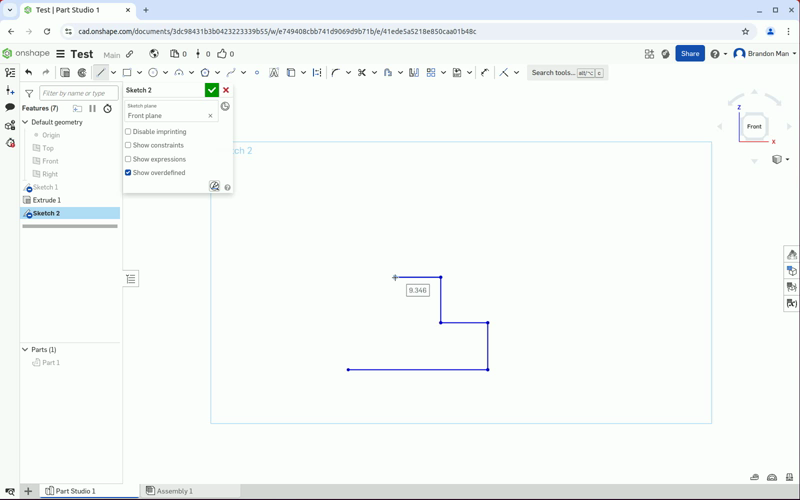
mouse_move(425, 277)
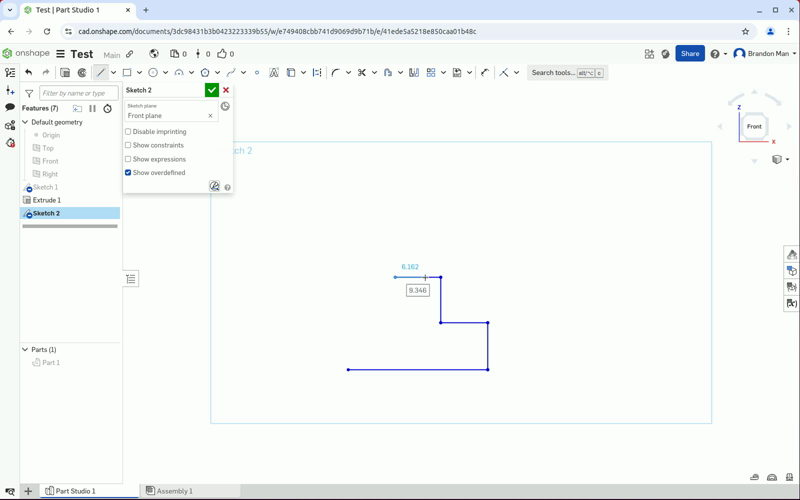
mouse_move(395, 322)
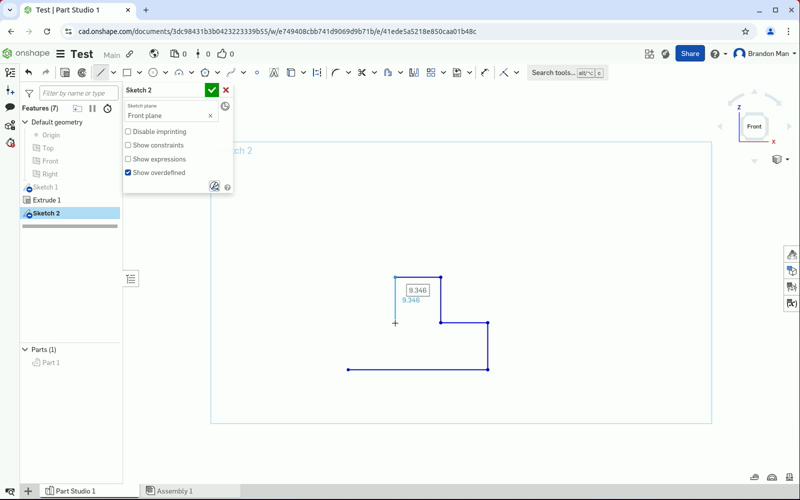
click(395, 322)
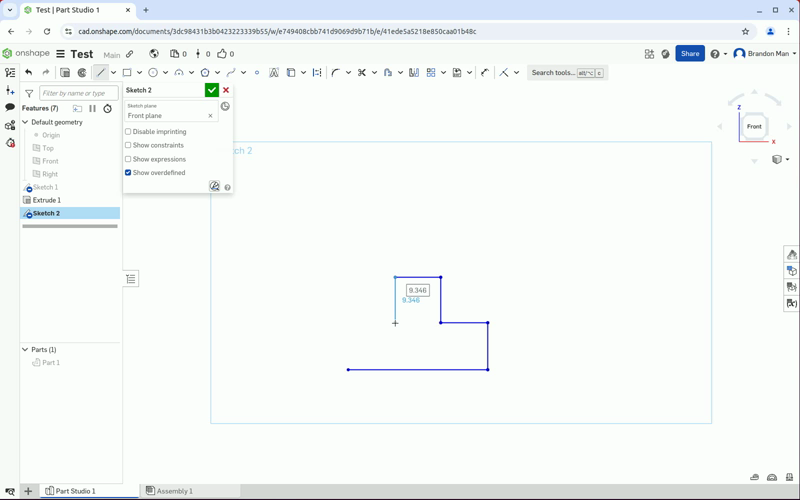
key_up(shift)
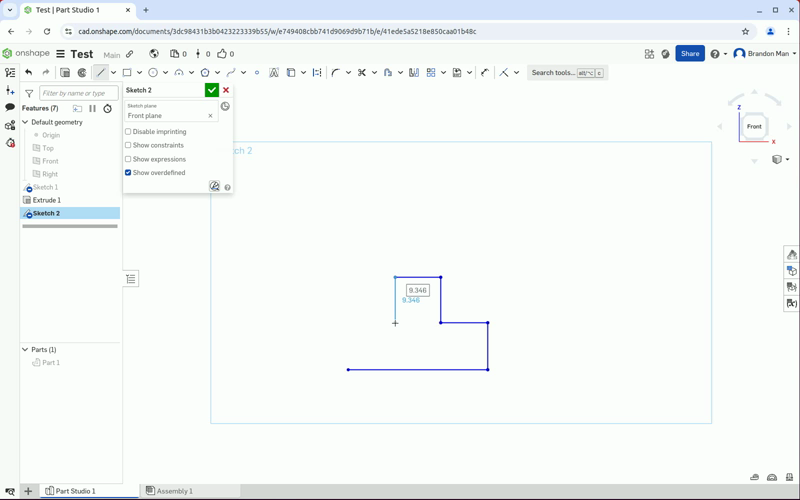
key_down(shift)
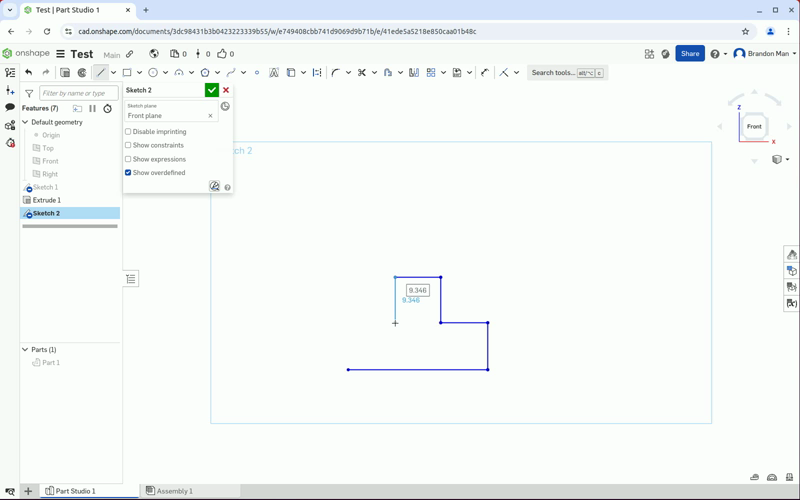
mouse_move(425, 322)
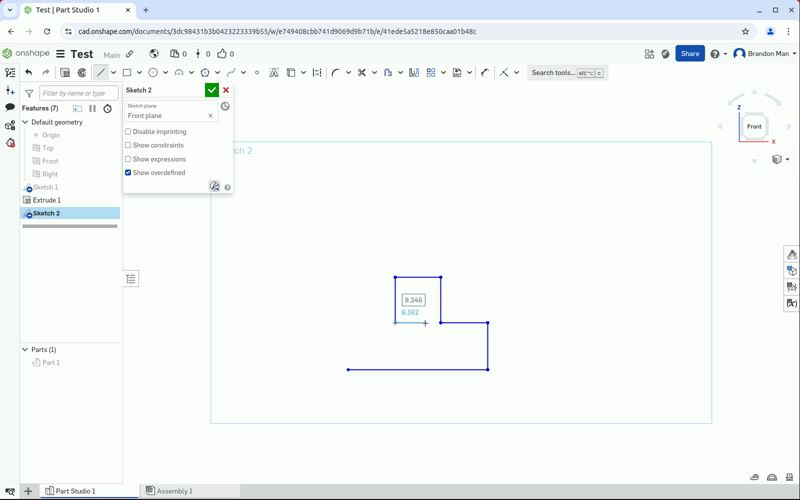
mouse_move(348, 322)
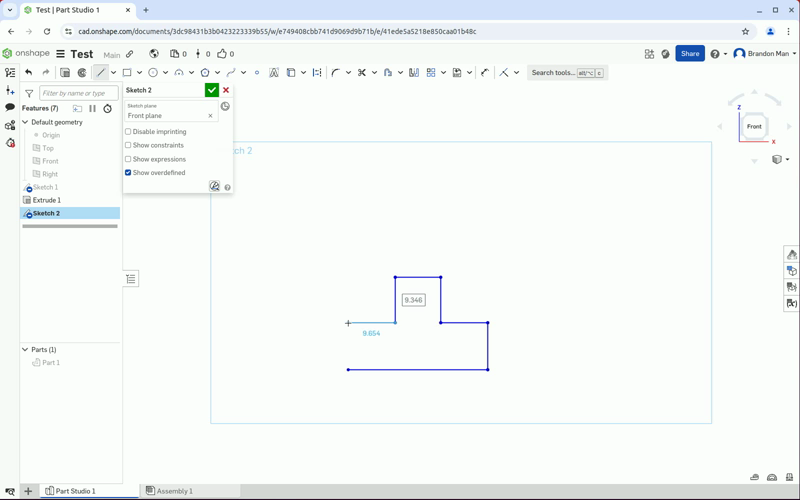
click(348, 322)
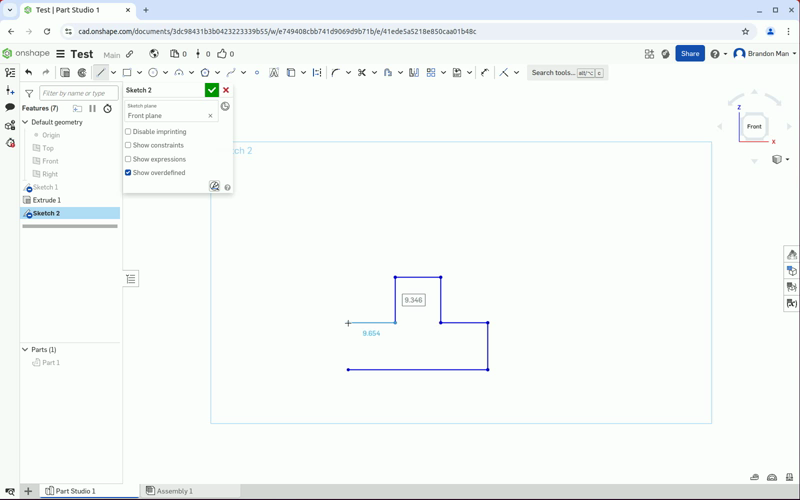
key_up(shift)
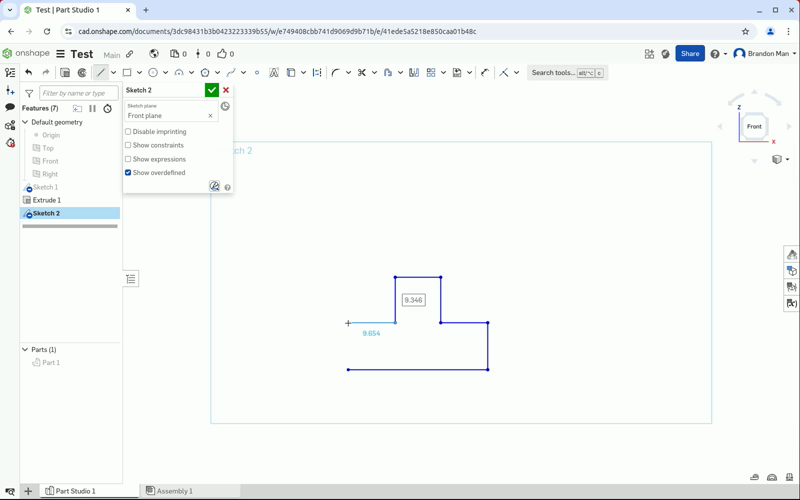
mouse_move(378, 322)
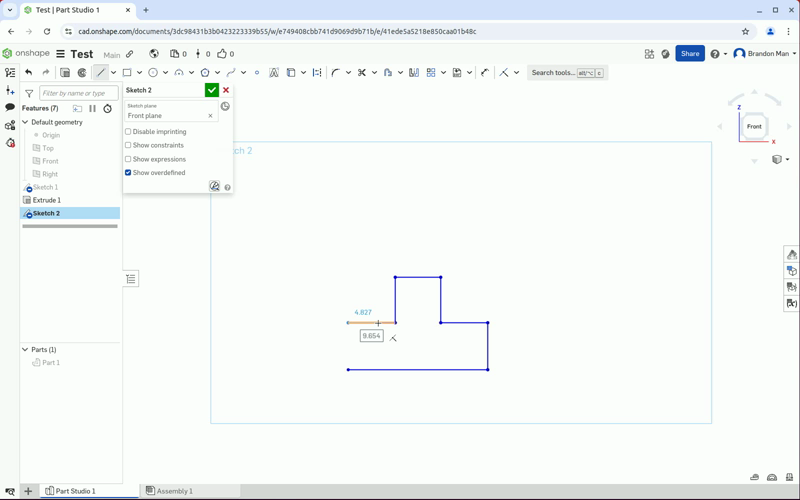
key_down(shift)
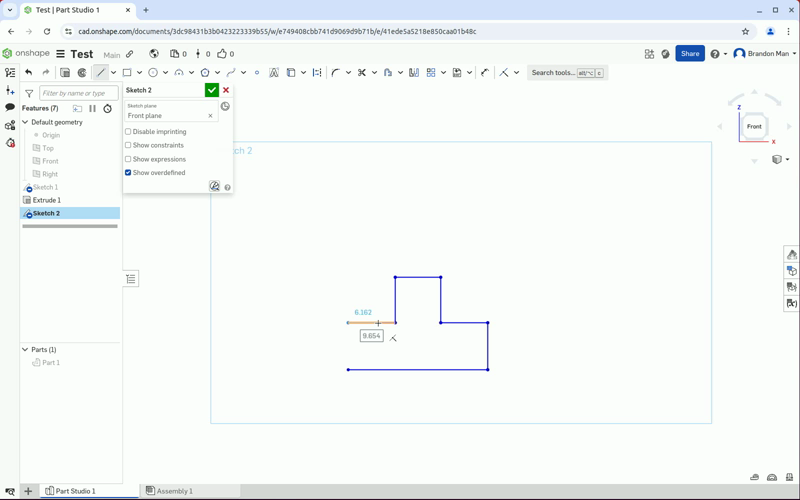
mouse_move(348, 369)
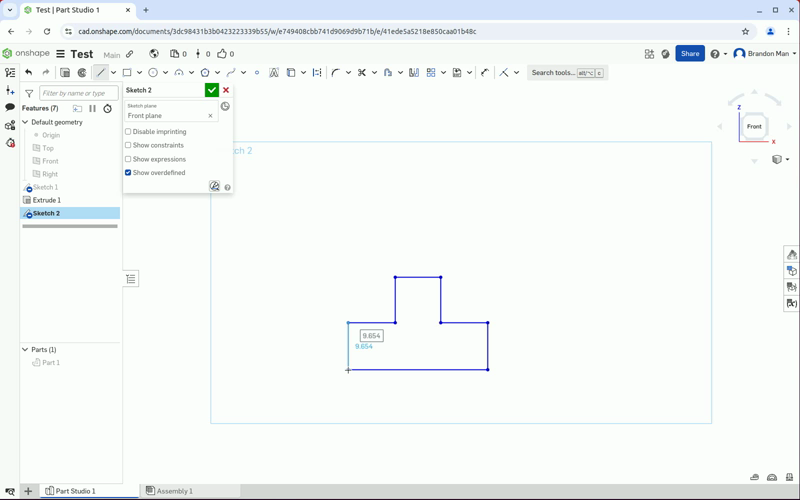
key_up(shift)
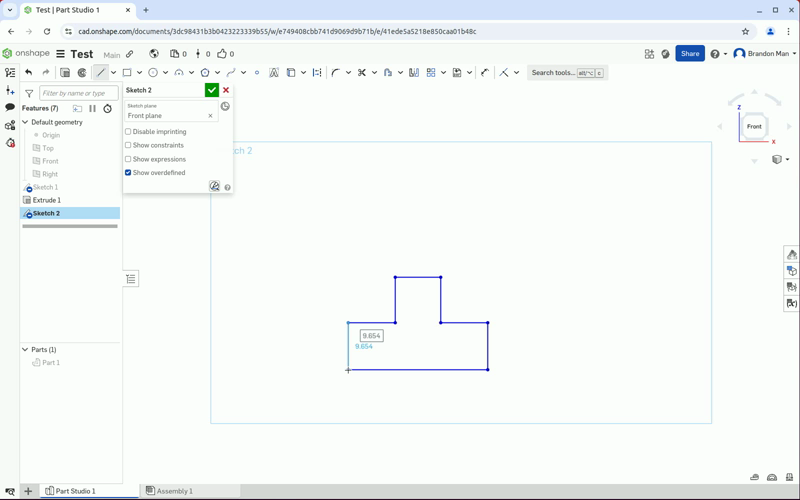
click(348, 369)
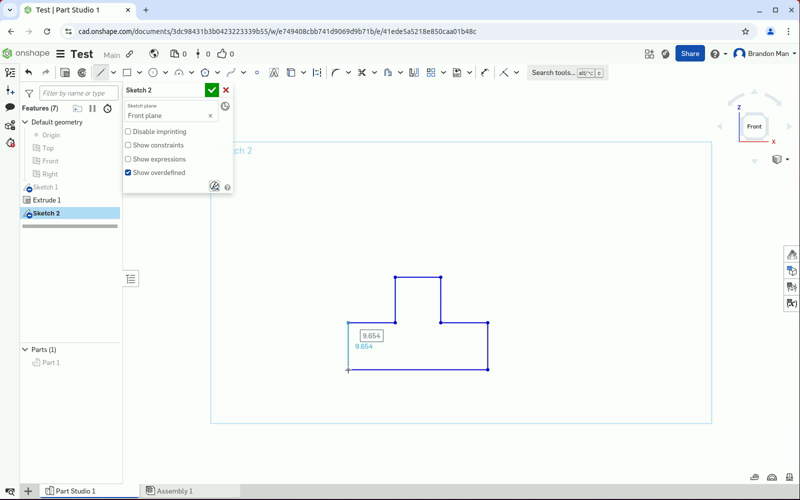
key(esc)
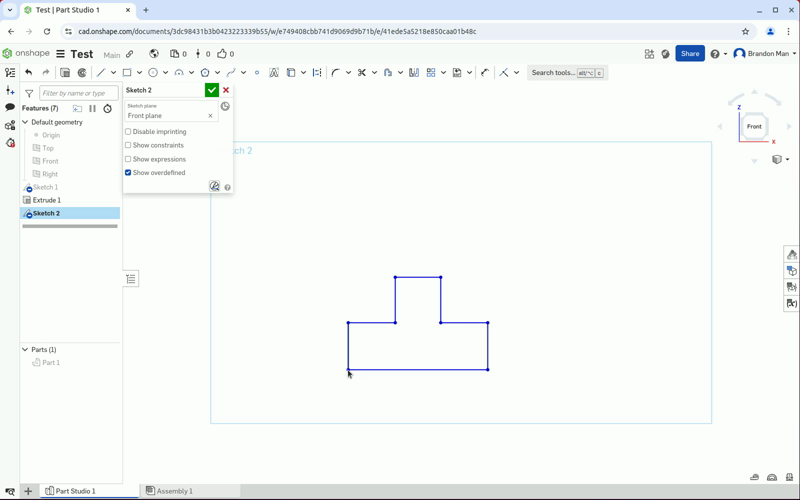
mouse_move(473, 346)
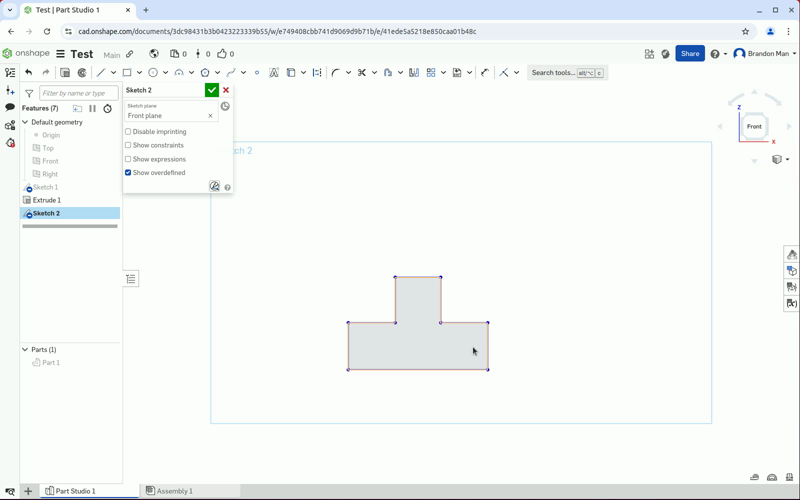
click(473, 346)
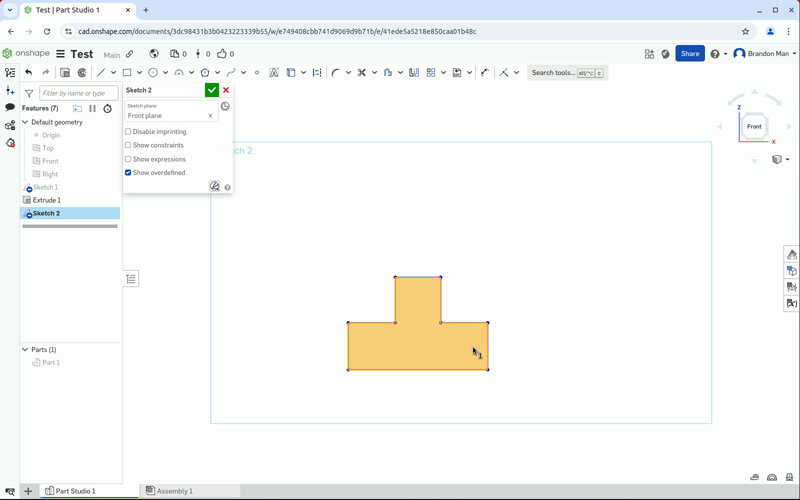
mouse_move(73, 352)
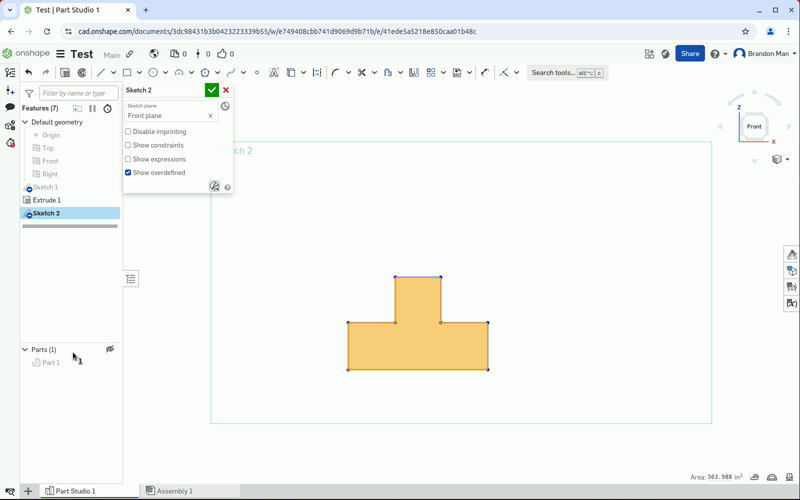
key(shift+y)
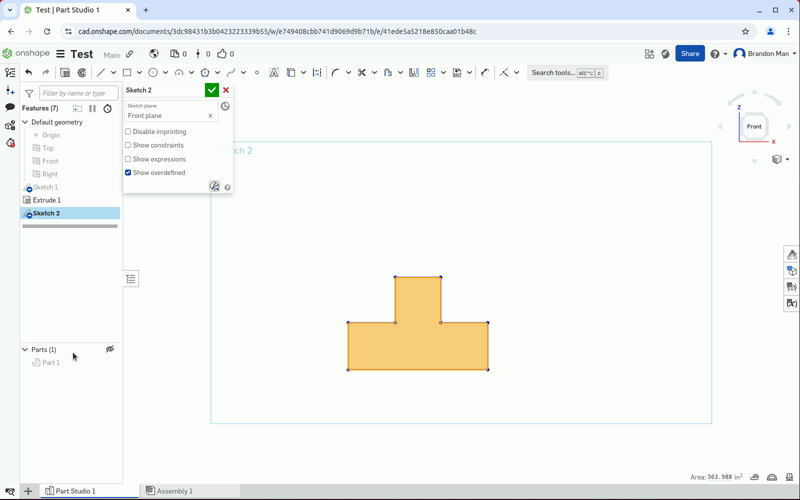
key(shift+e)
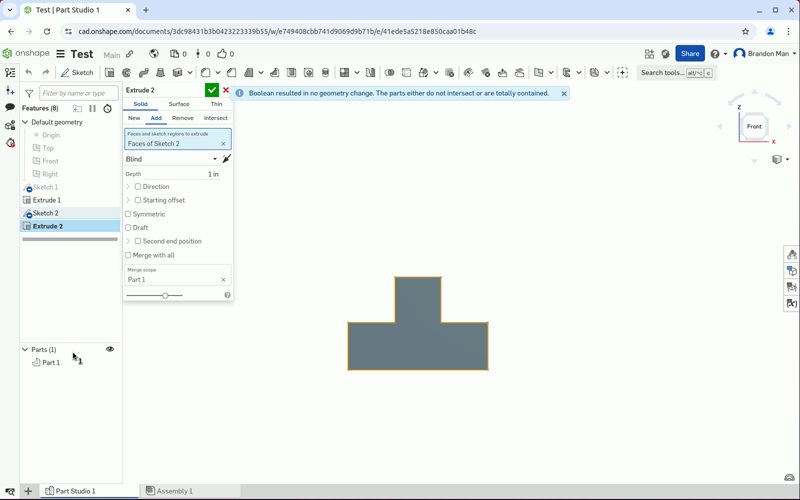
mouse_move(143, 106)
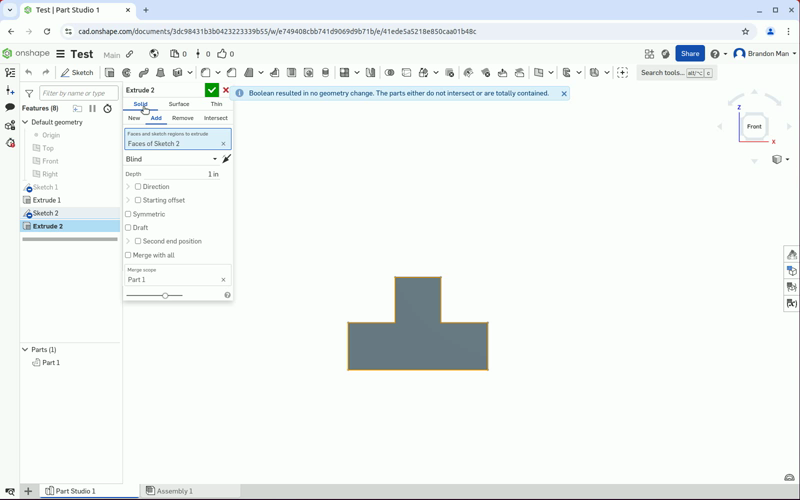
click(143, 106)
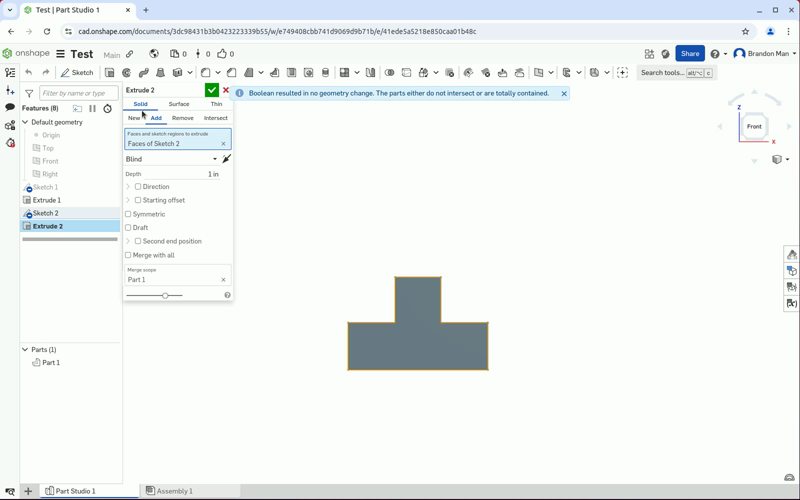
mouse_move(137, 120)
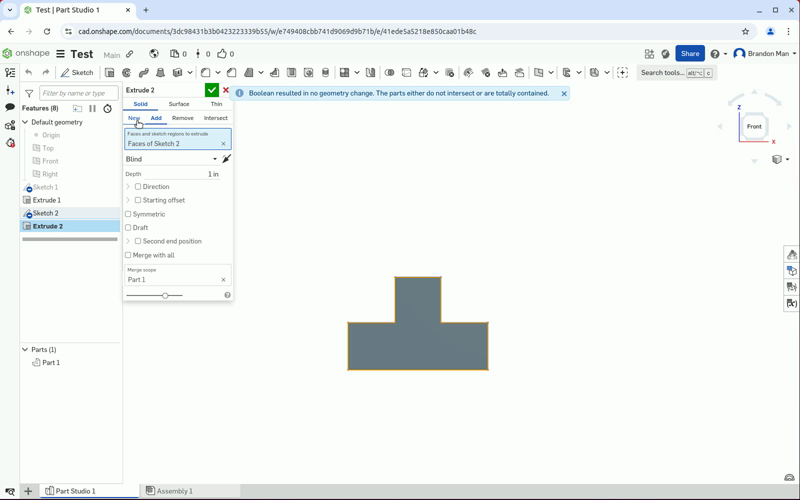
click(137, 120)
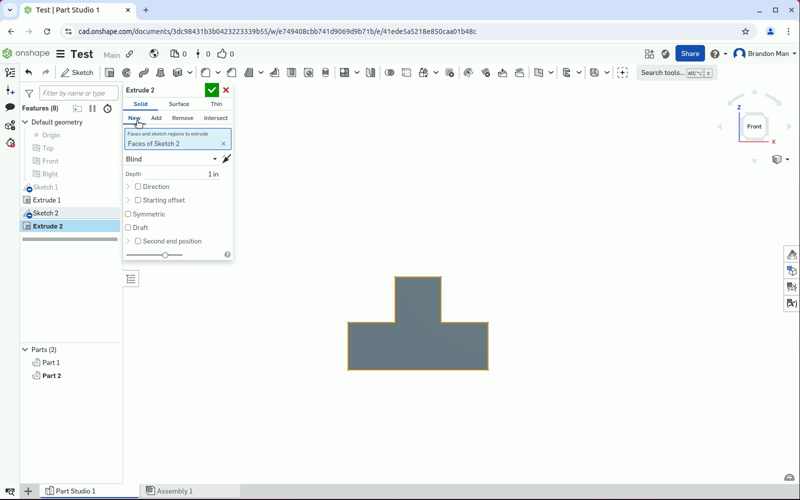
key(tab, 4)
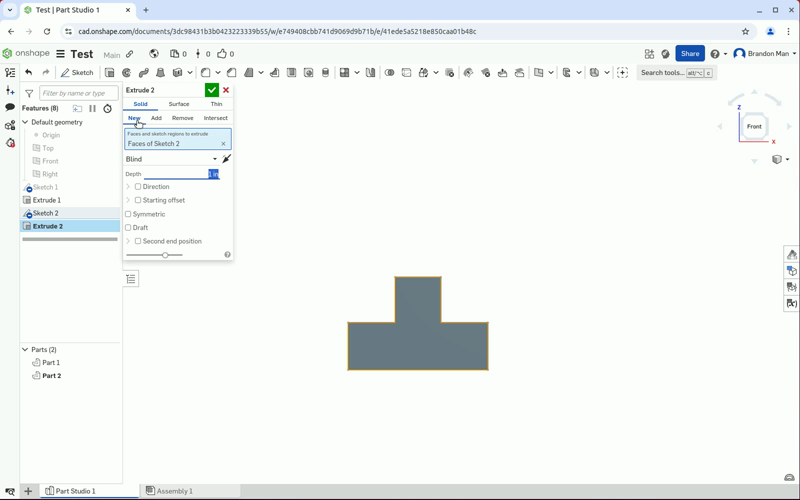
text(9.628)
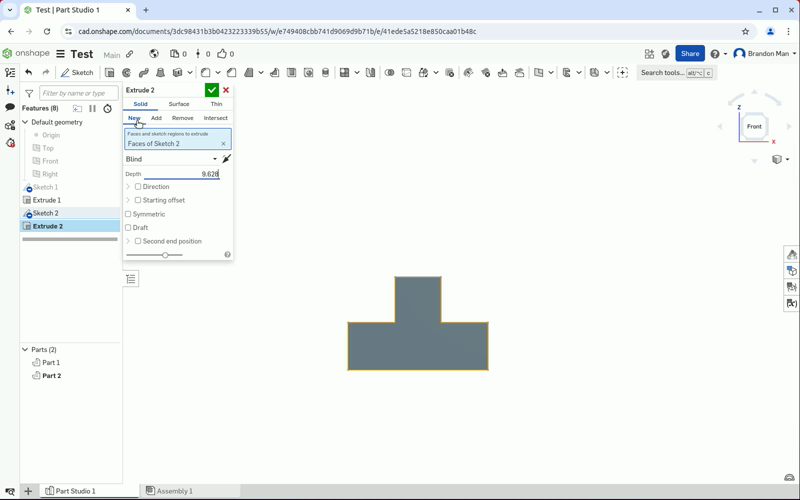
key(tab, 3)
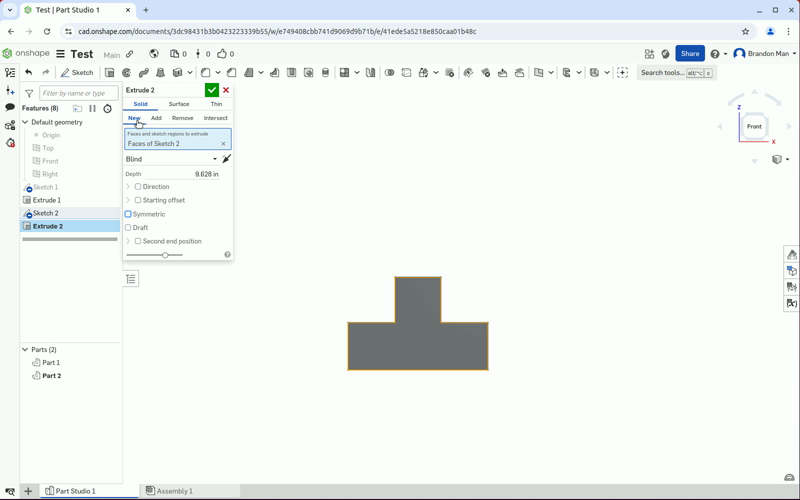
key(space)
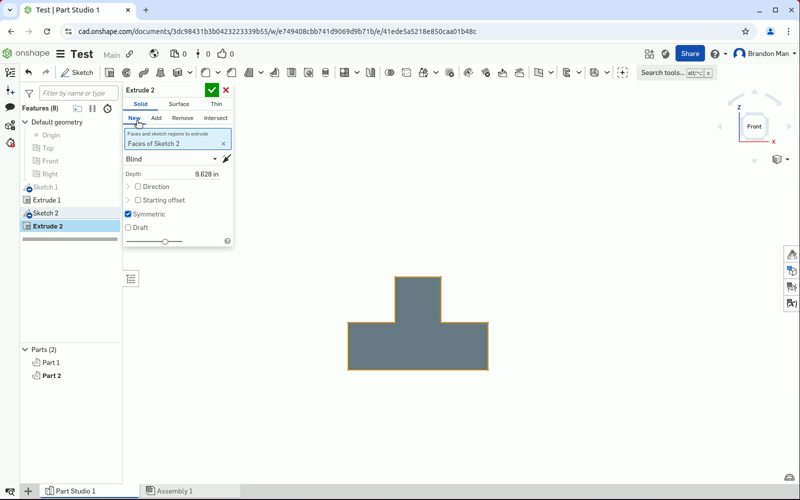
key(enter)
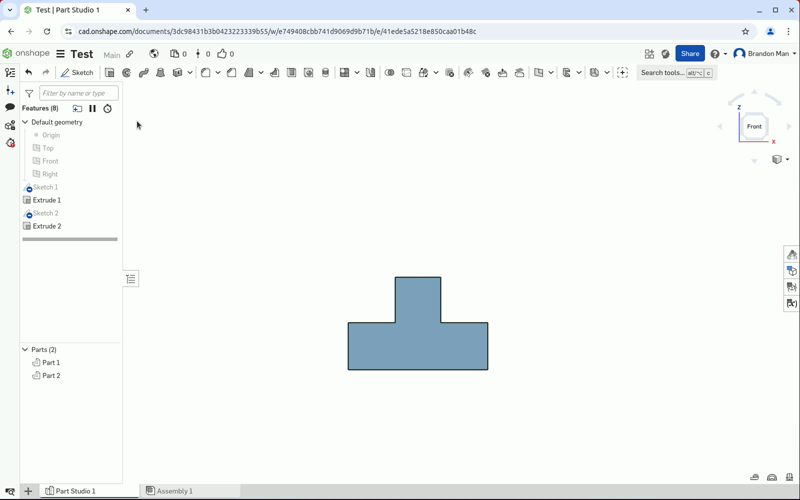
key(shift+h)
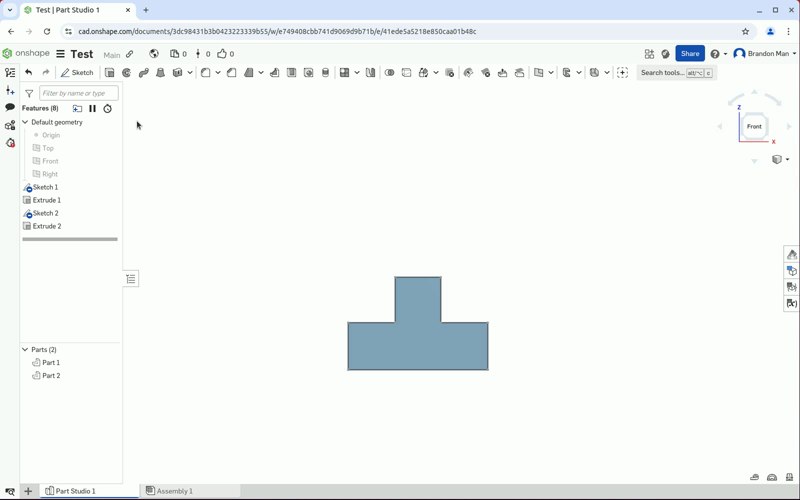
key(shift+h)
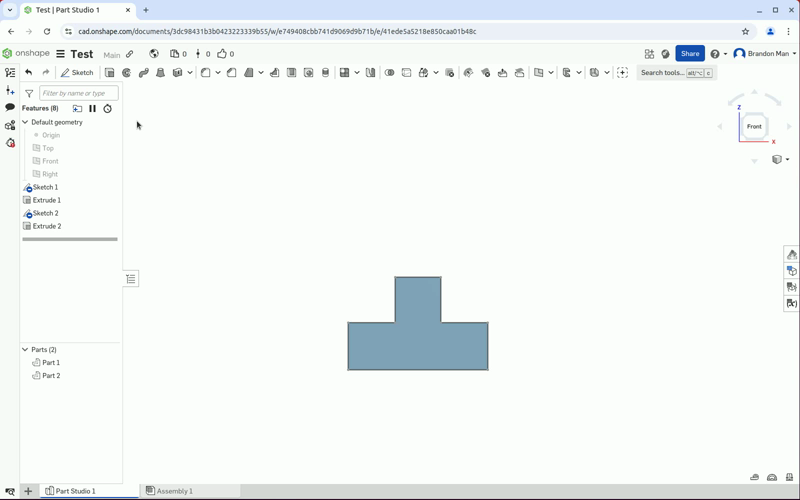
key(shift+7)
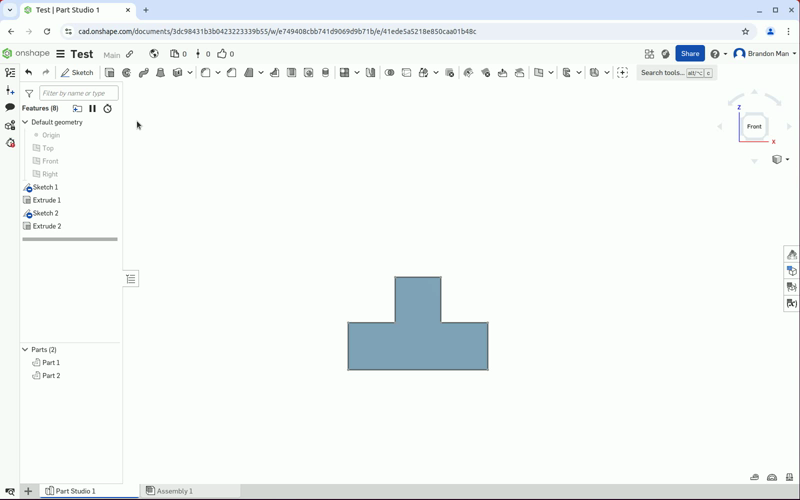
key(left, 2)
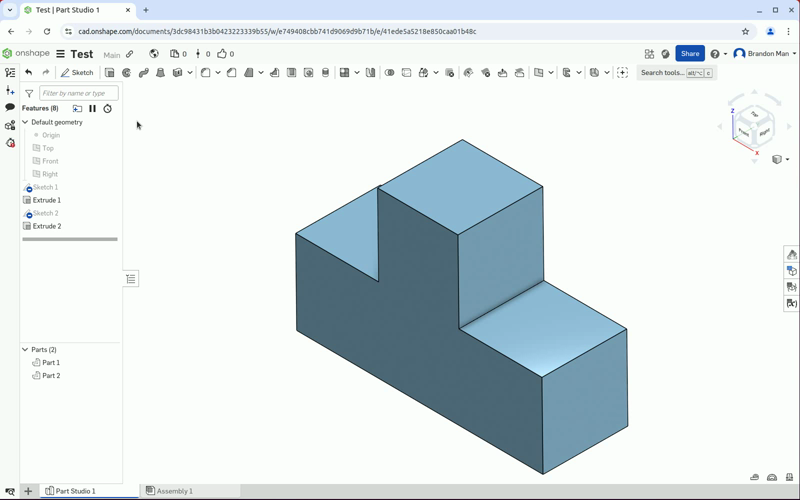
key(down, 2)
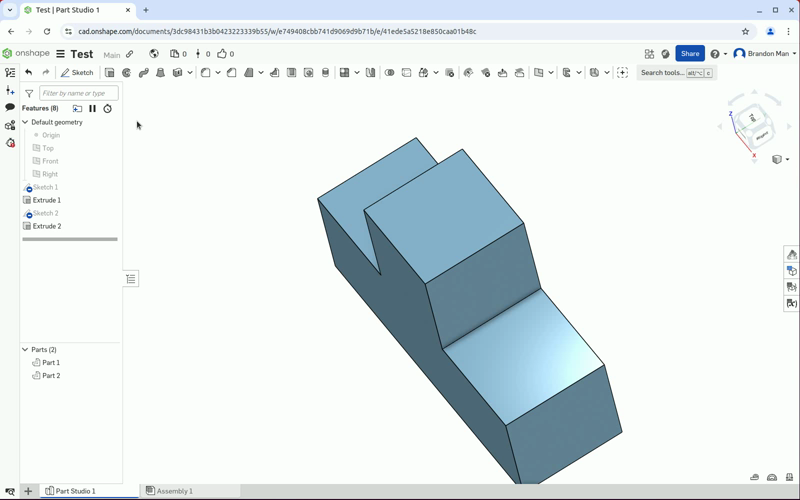
key(up, 2)
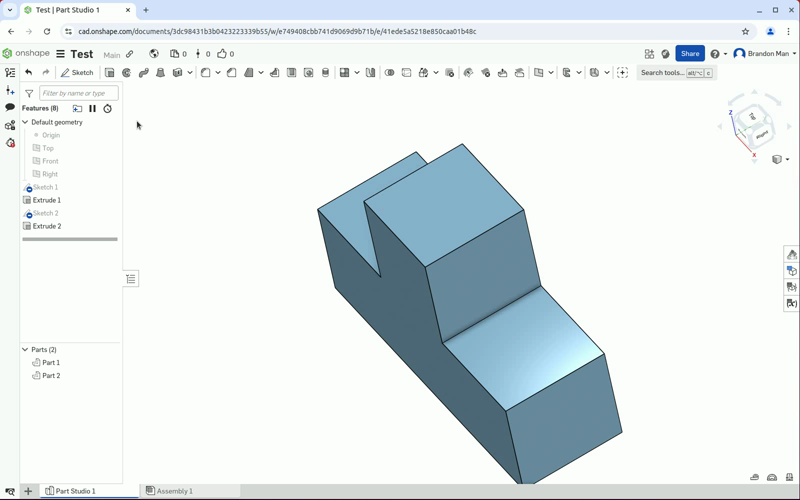
key(right, 2)
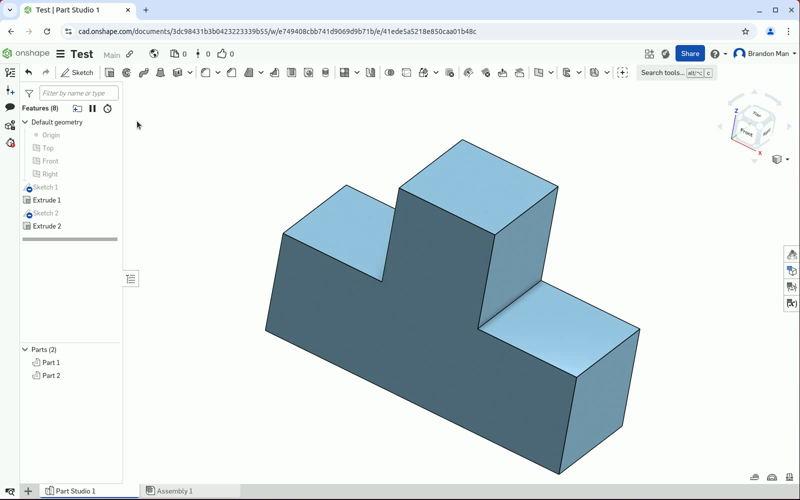
mouse_move(73, 189)
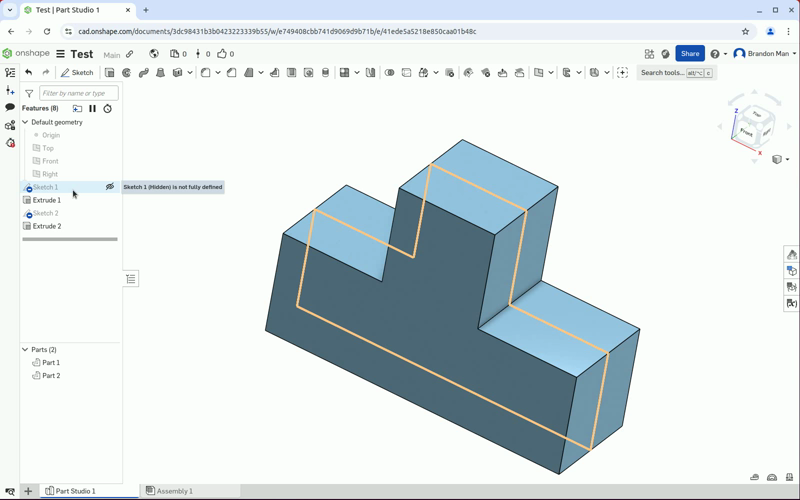
click(73, 189)